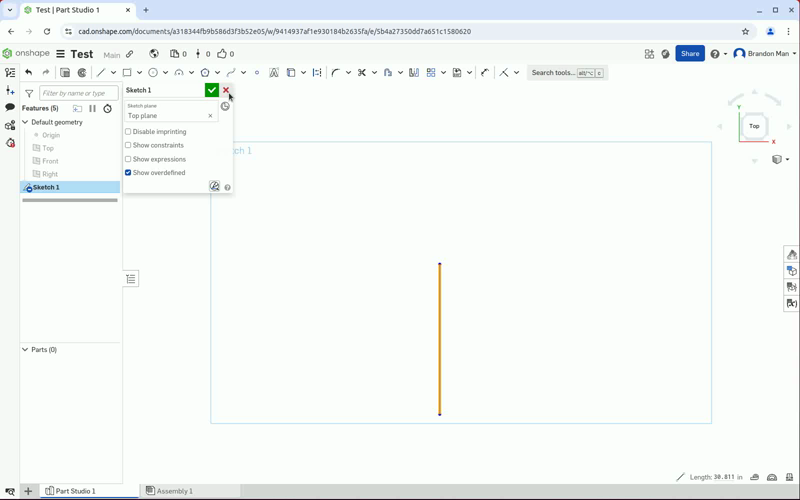
key(shift+h)
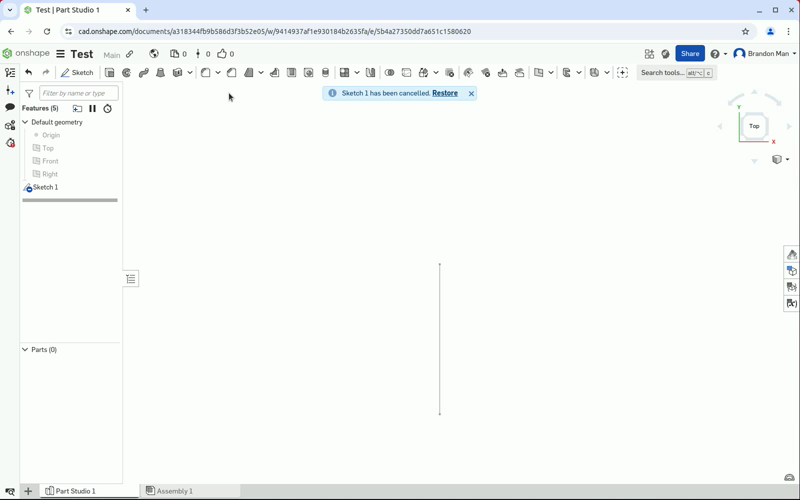
mouse_move(73, 352)
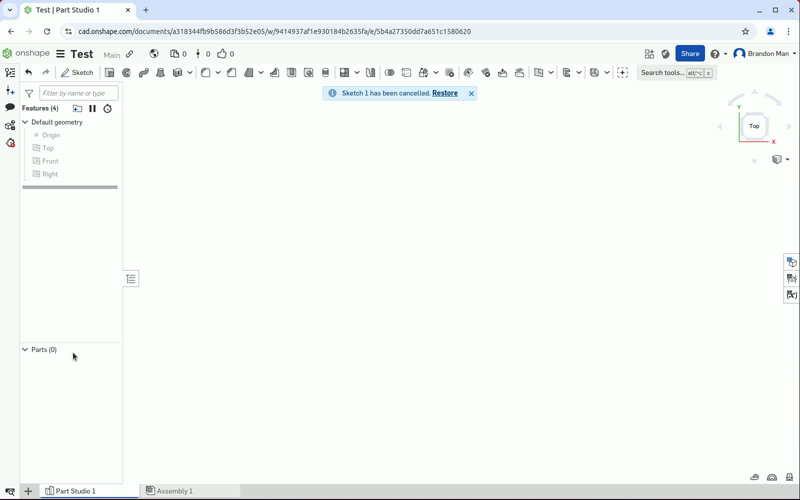
key(y)
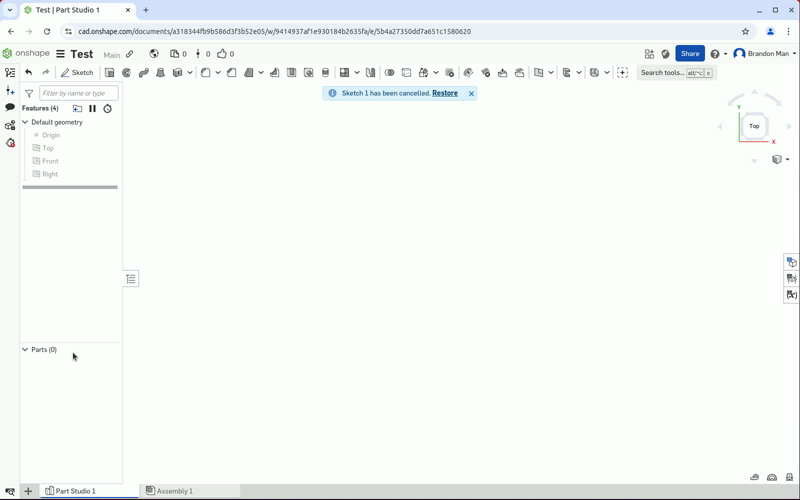
key(shift+p)
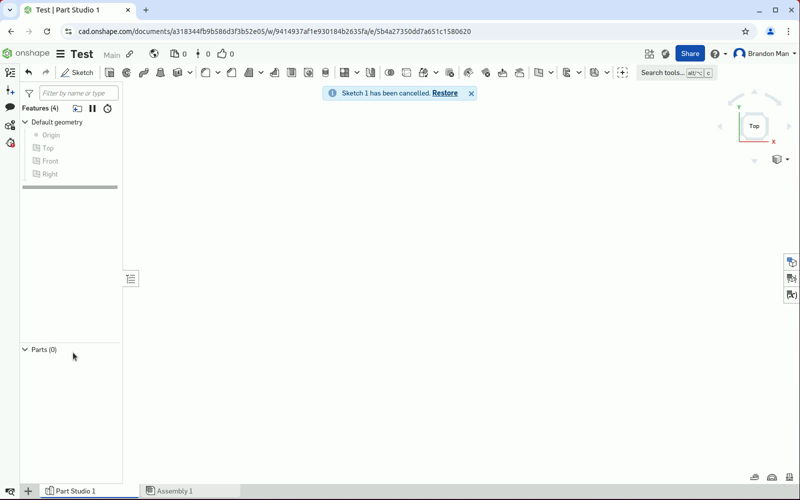
key(space)
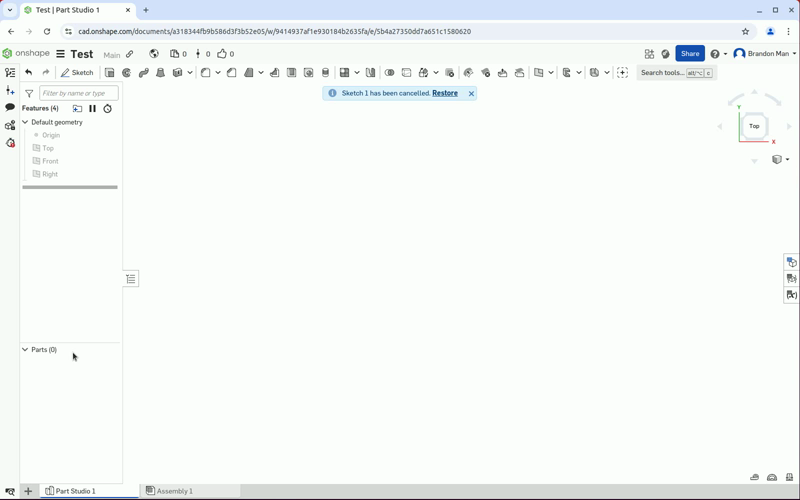
key_down(shift)
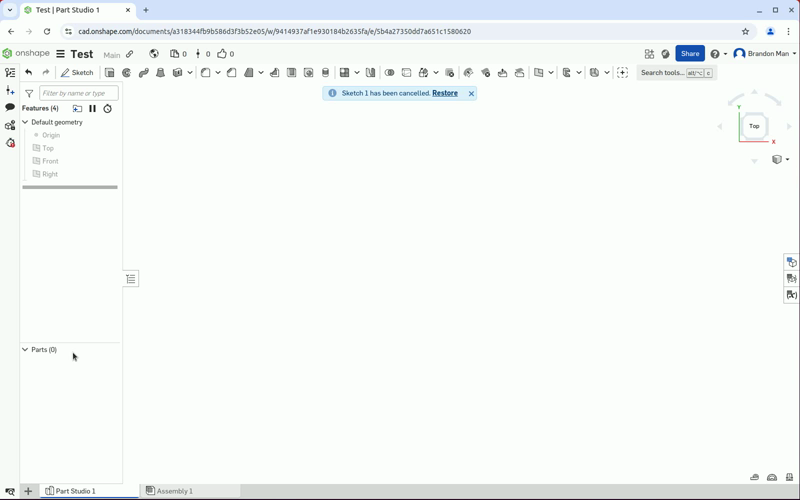
key(up)
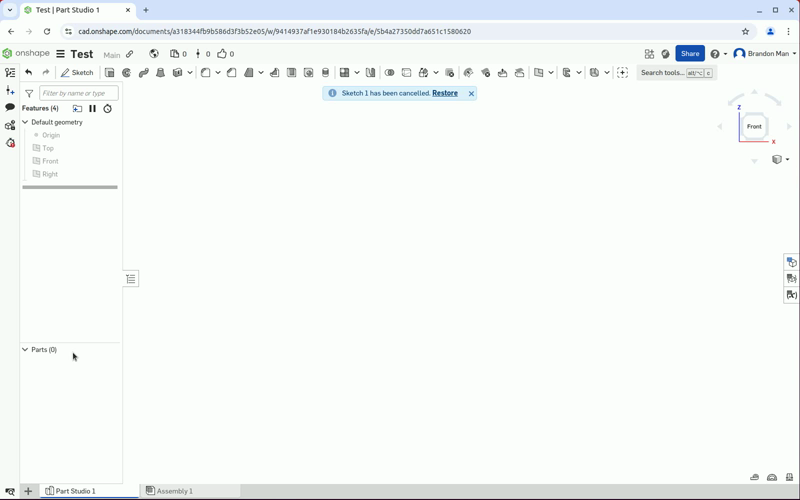
key_up(shift)
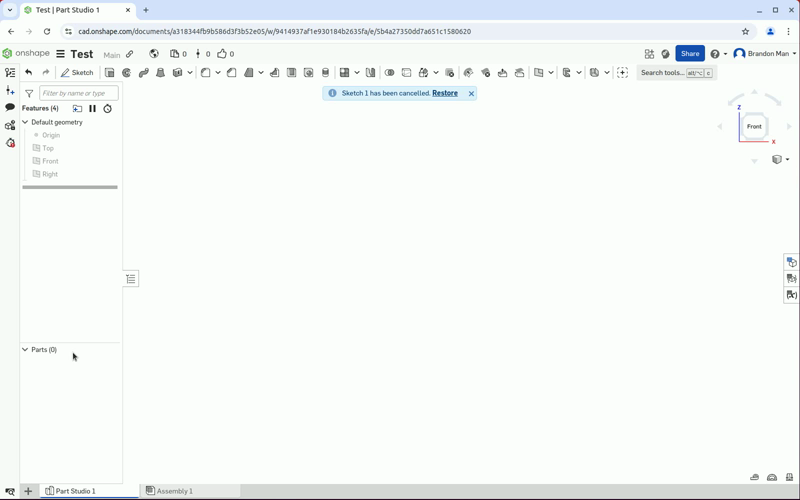
mouse_move(73, 352)
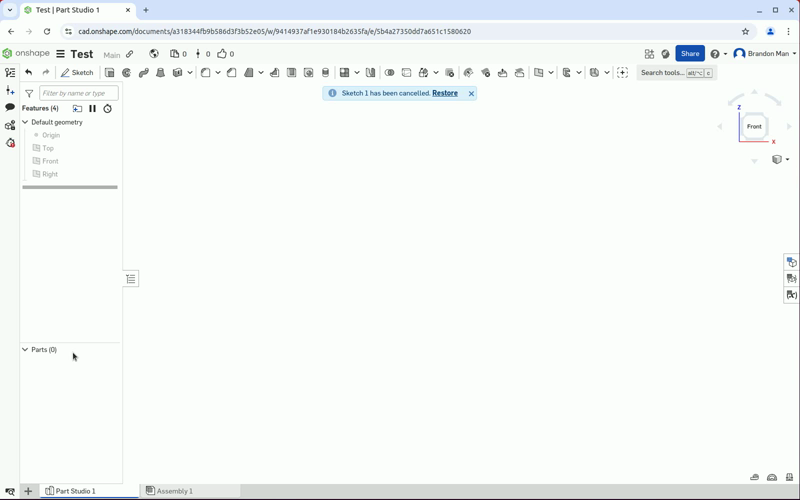
key(shift+y)
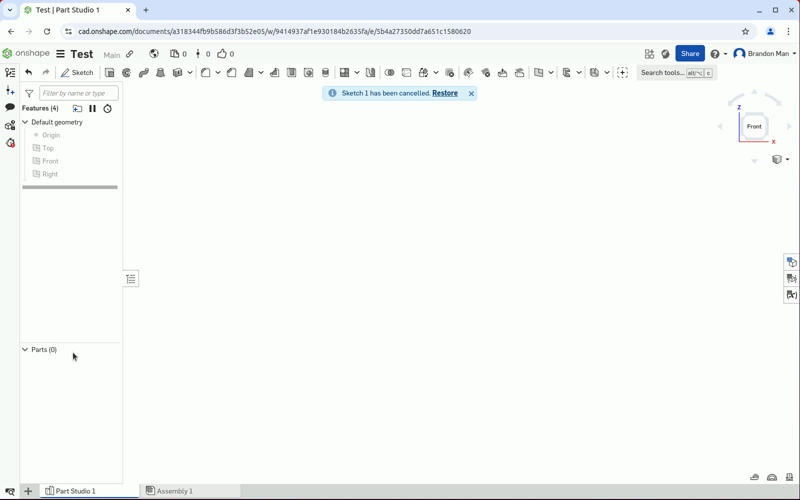
key(shift+s)
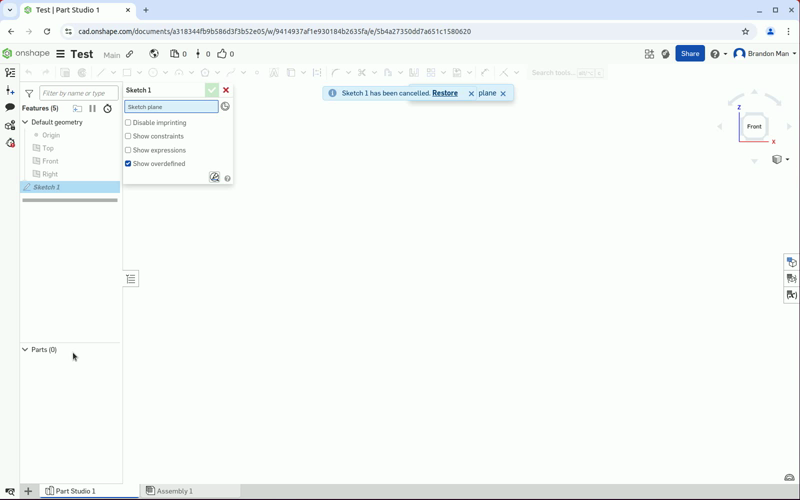
mouse_move(73, 163)
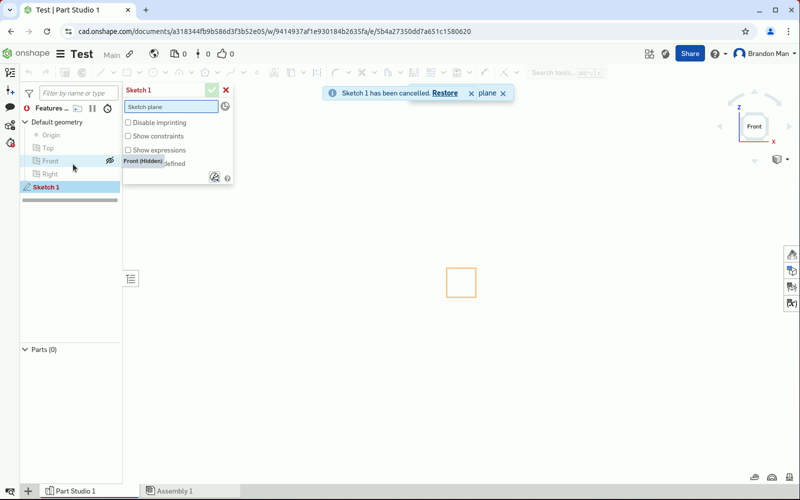
click(73, 163)
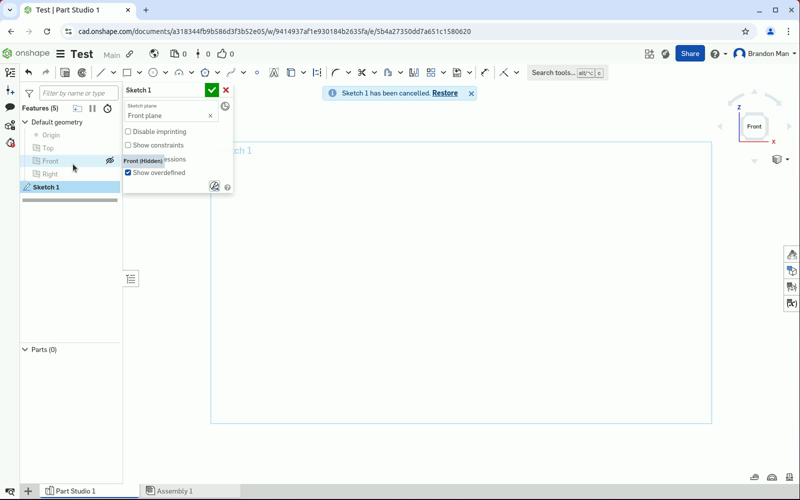
mouse_move(73, 352)
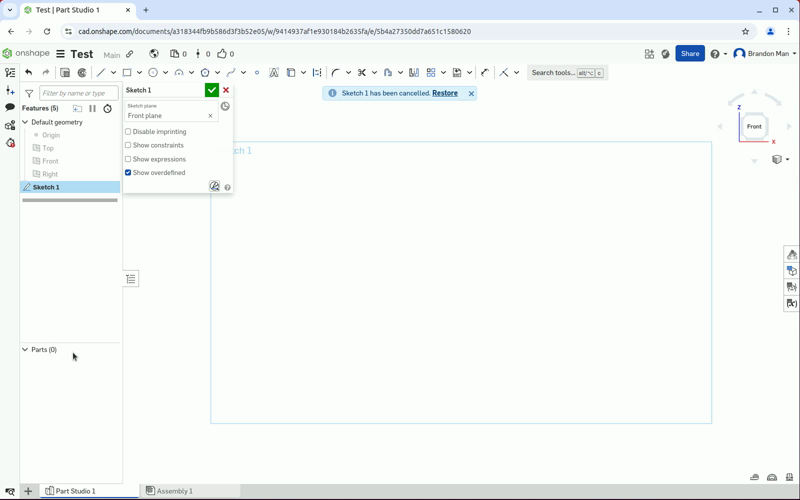
key(y)
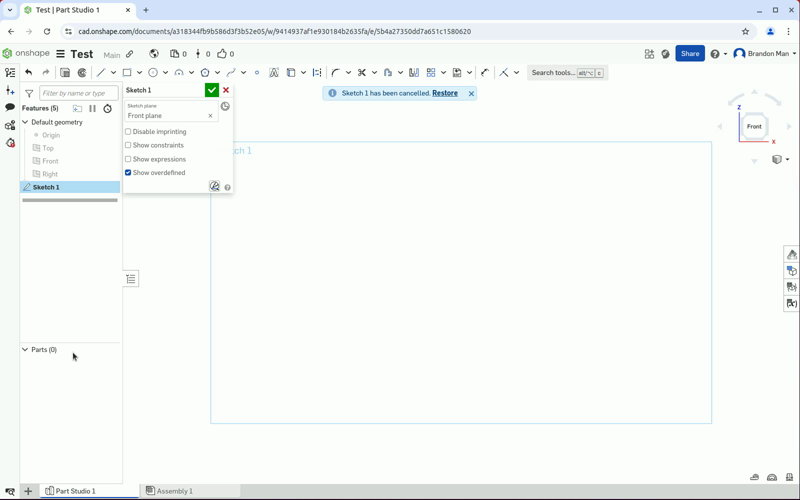
key(c)
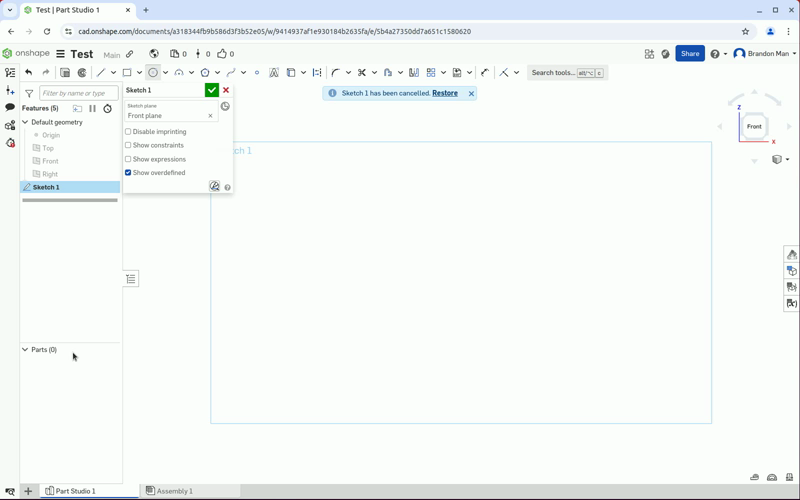
key_down(shift)
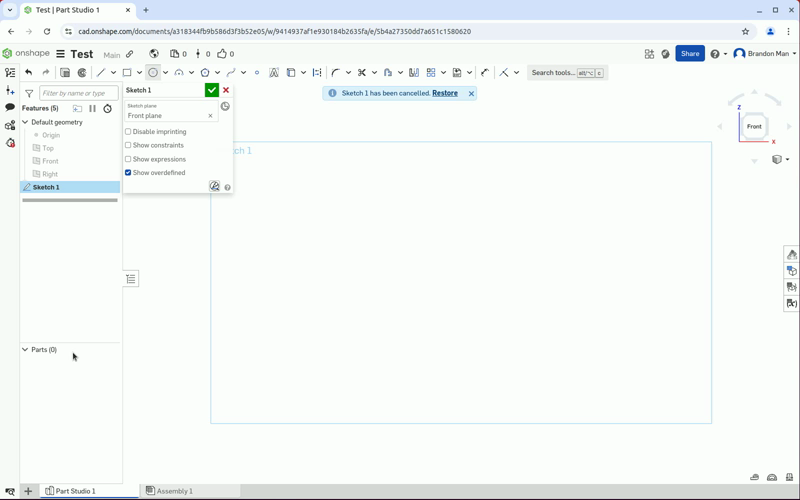
mouse_move(461, 282)
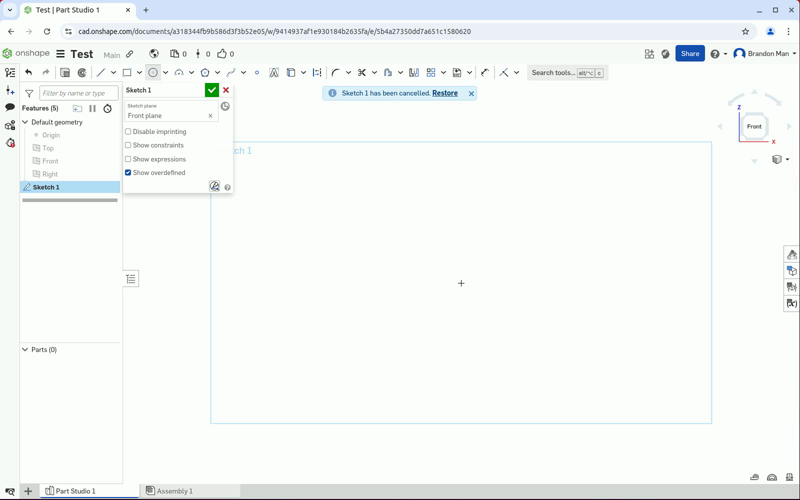
click(461, 282)
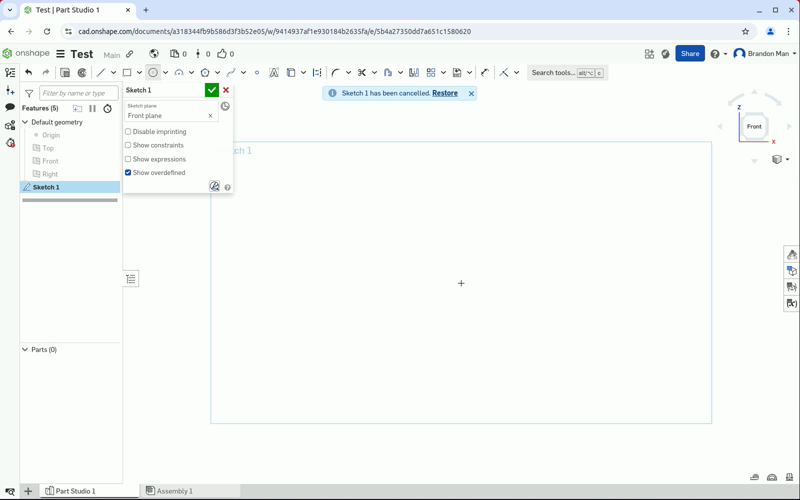
key_up(shift)
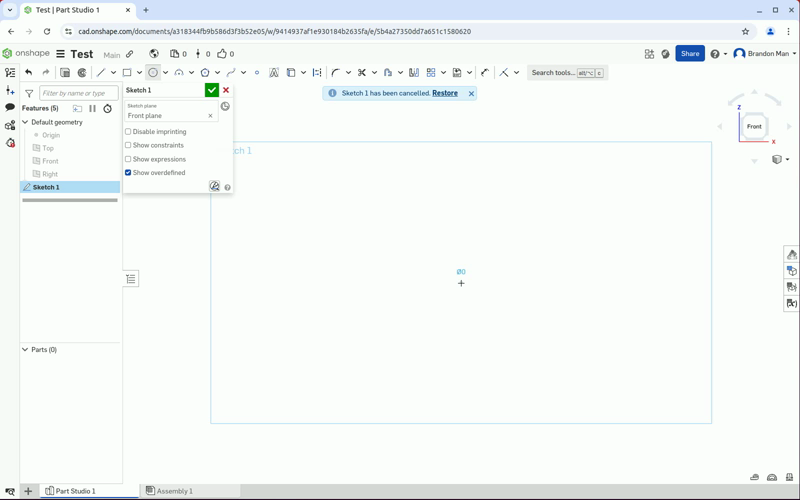
mouse_move(537, 282)
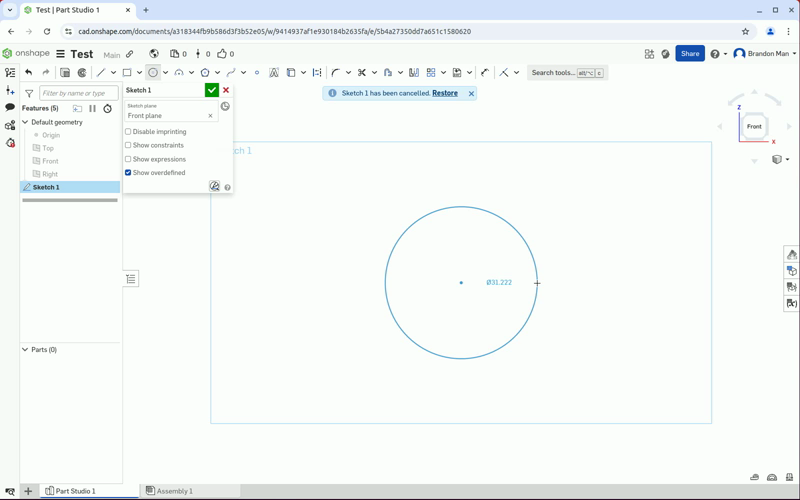
click(537, 282)
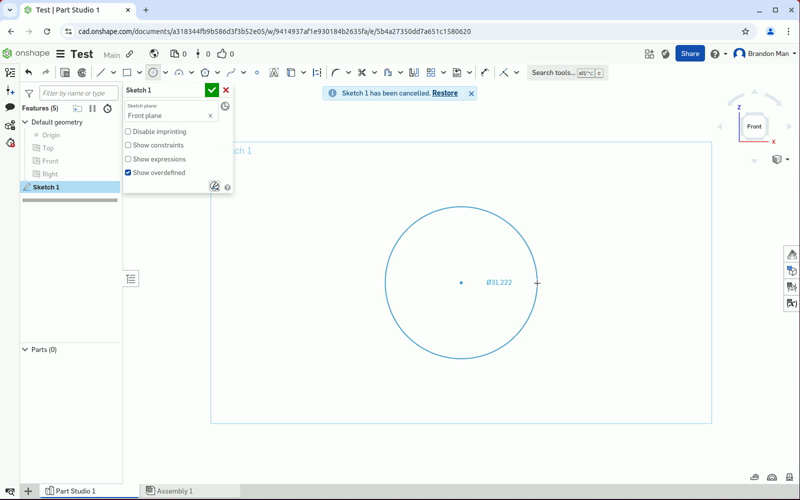
key(esc)
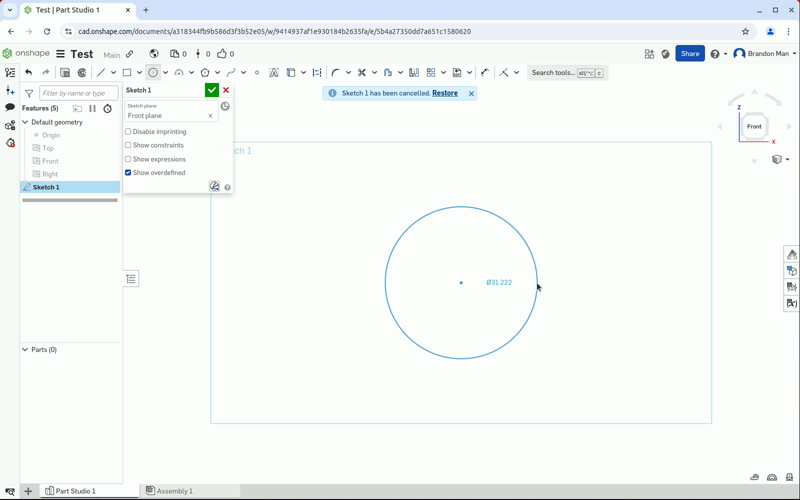
key(c)
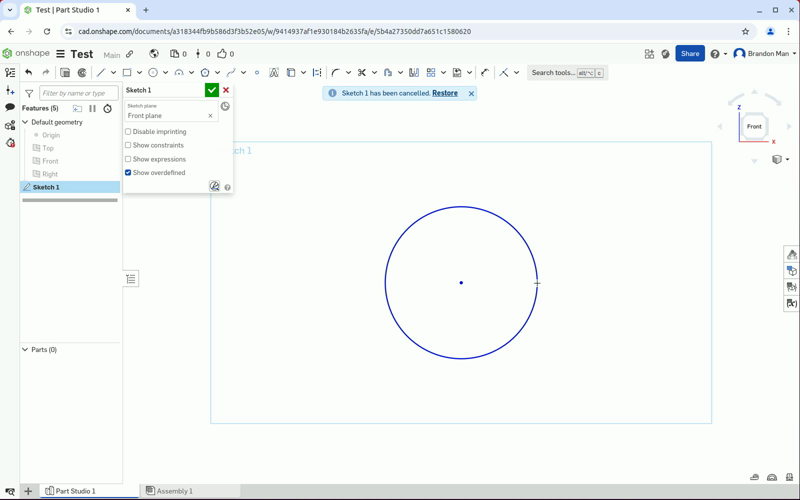
key_down(shift)
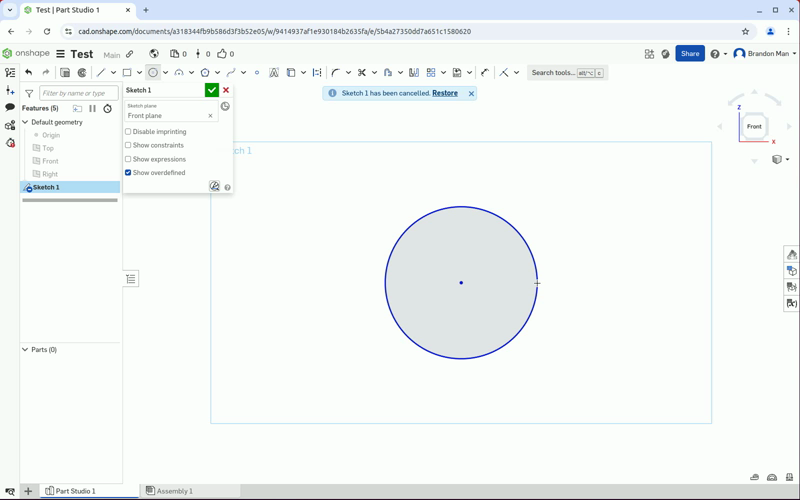
mouse_move(461, 282)
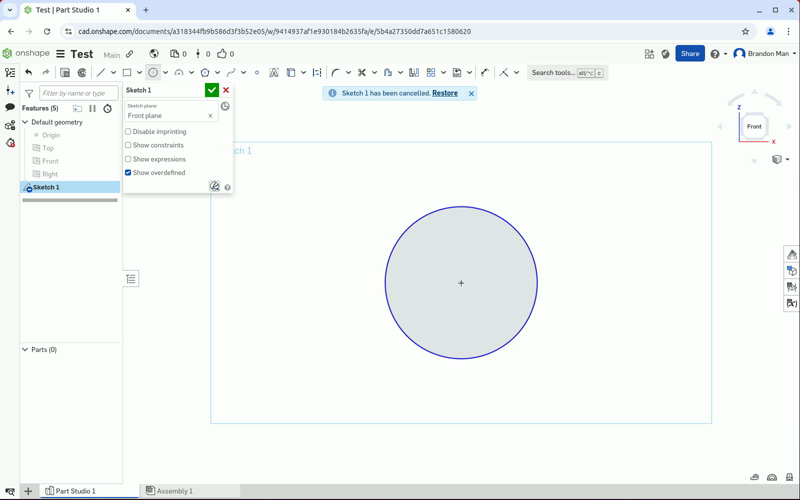
click(461, 282)
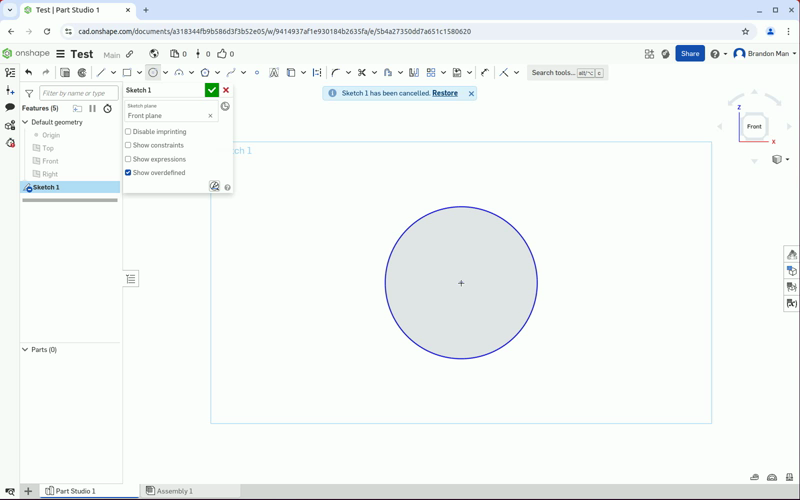
key_up(shift)
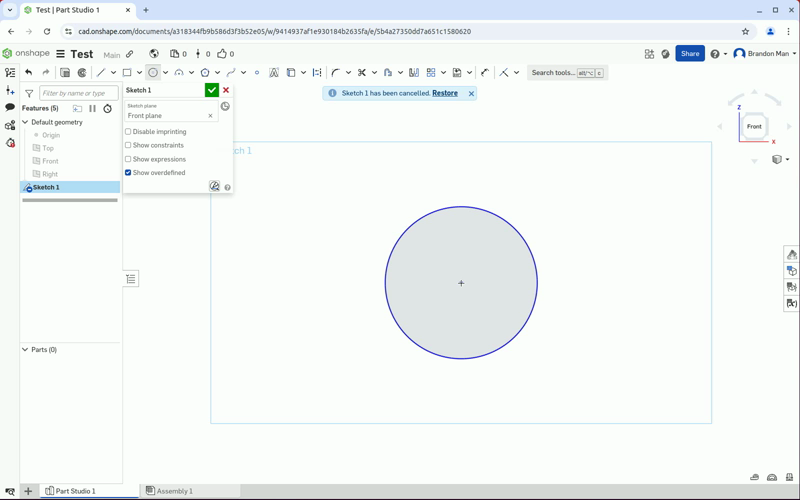
mouse_move(467, 282)
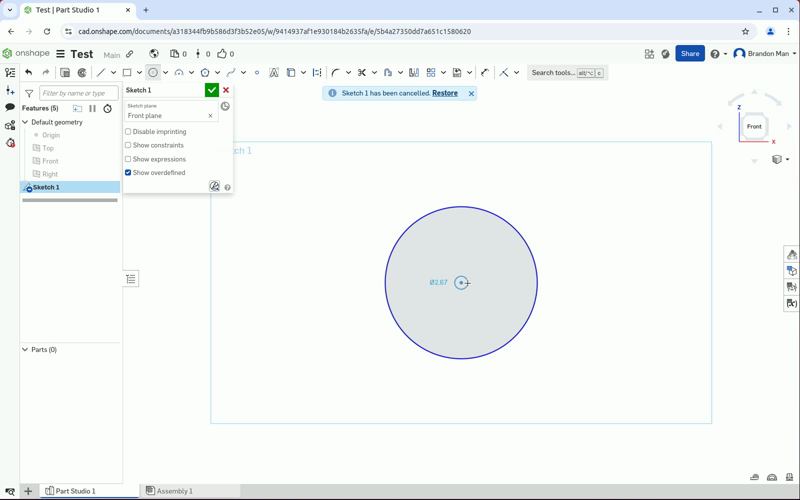
click(467, 282)
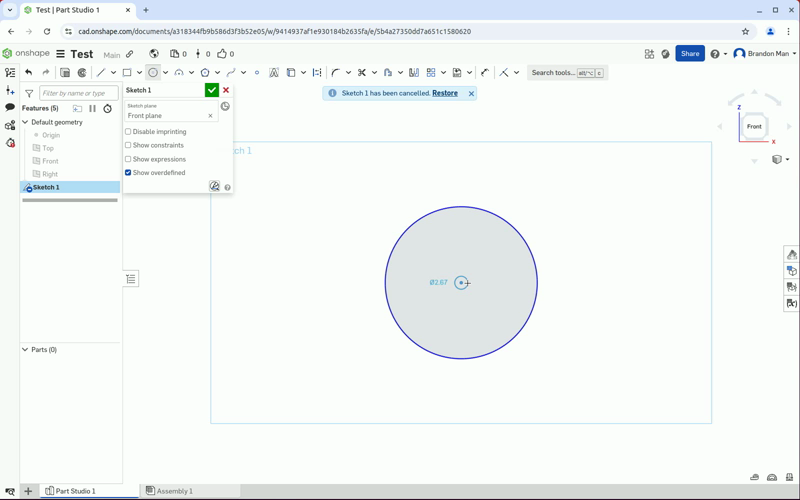
key(esc)
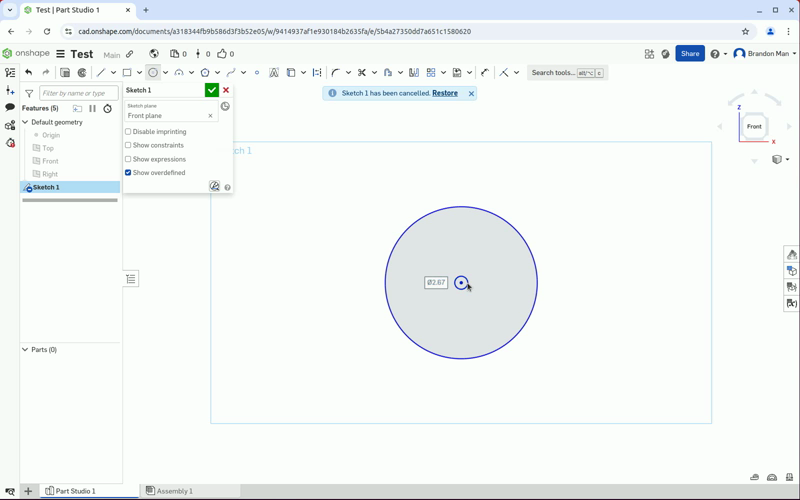
mouse_move(471, 314)
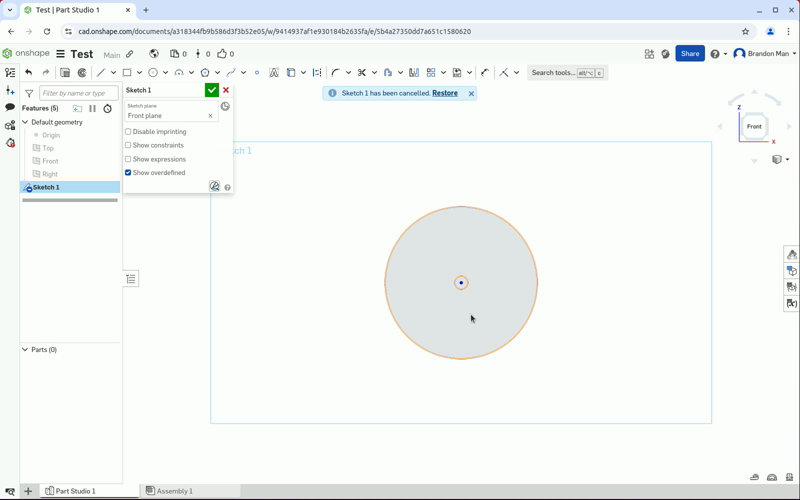
click(471, 314)
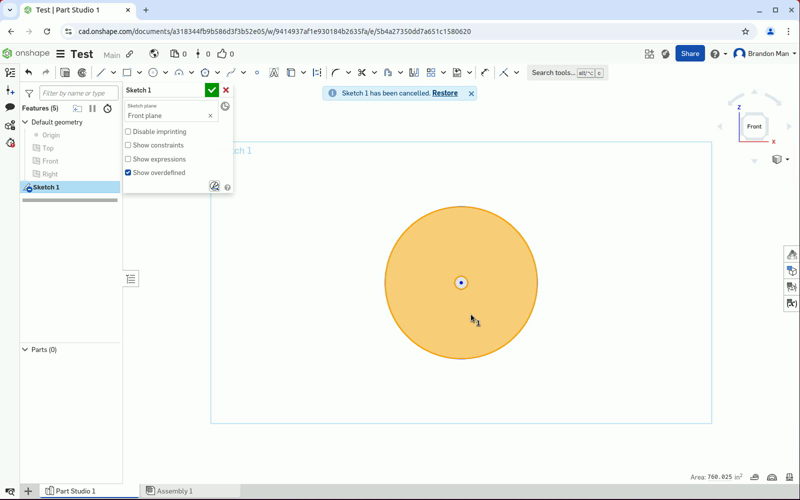
mouse_move(73, 352)
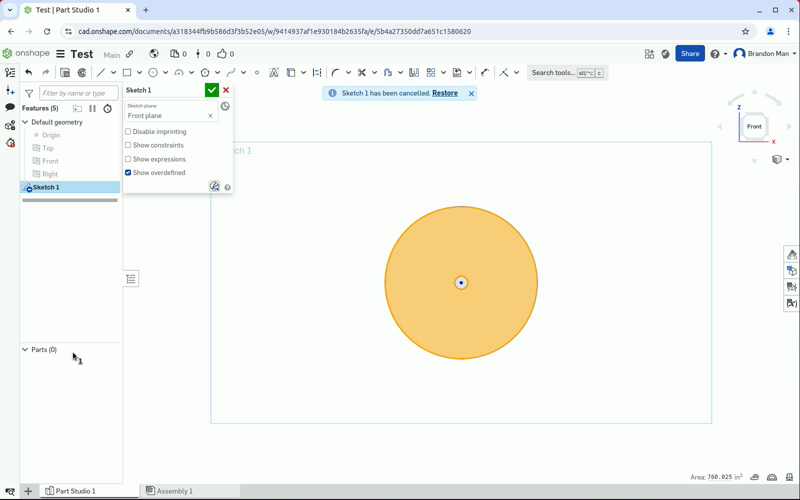
key(shift+y)
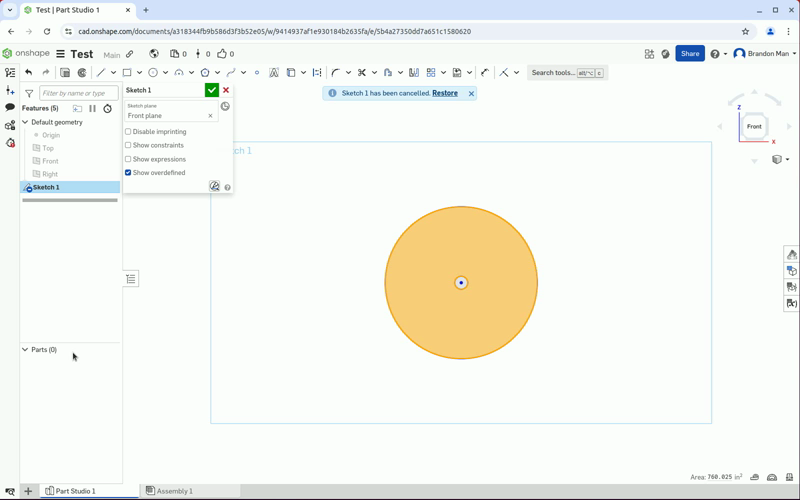
key(shift+e)
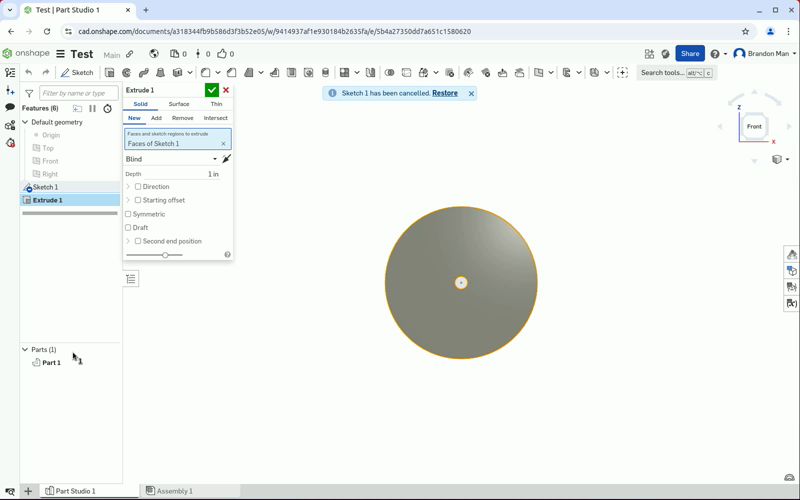
mouse_move(143, 106)
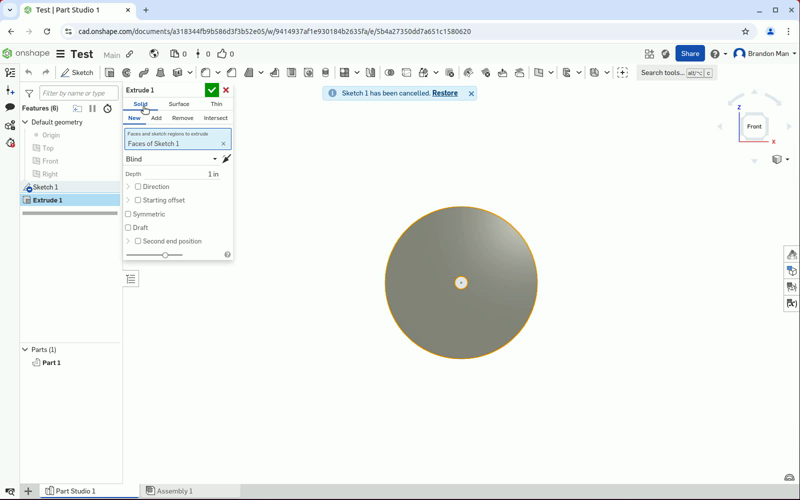
click(143, 106)
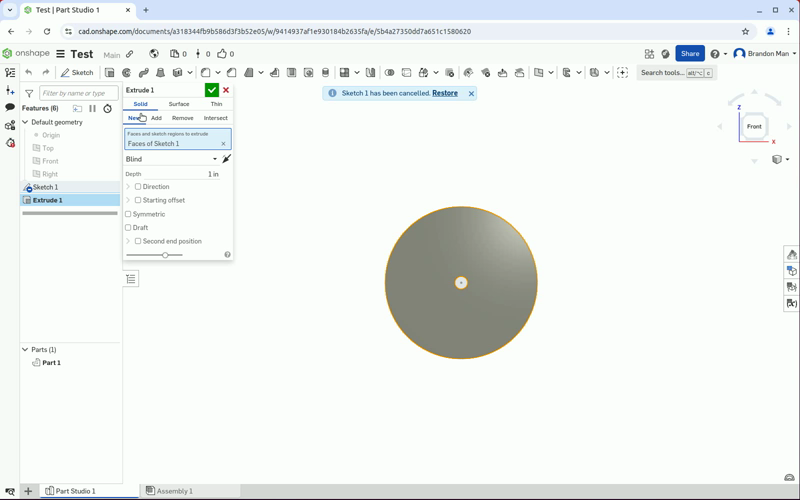
mouse_move(137, 120)
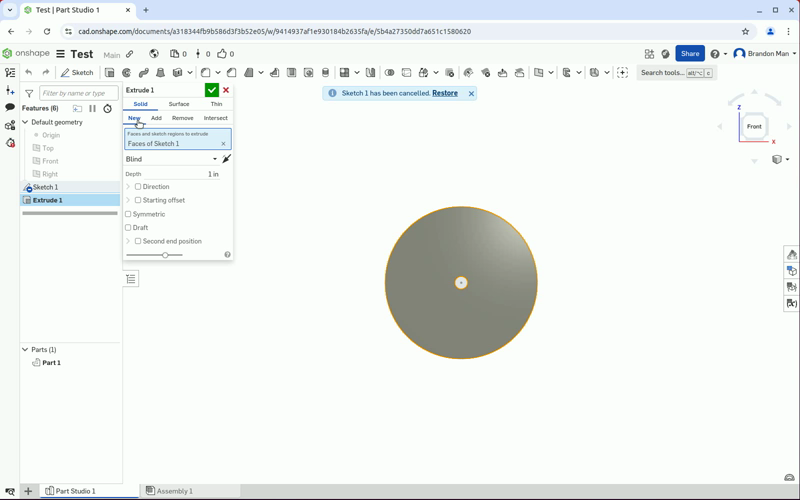
click(137, 120)
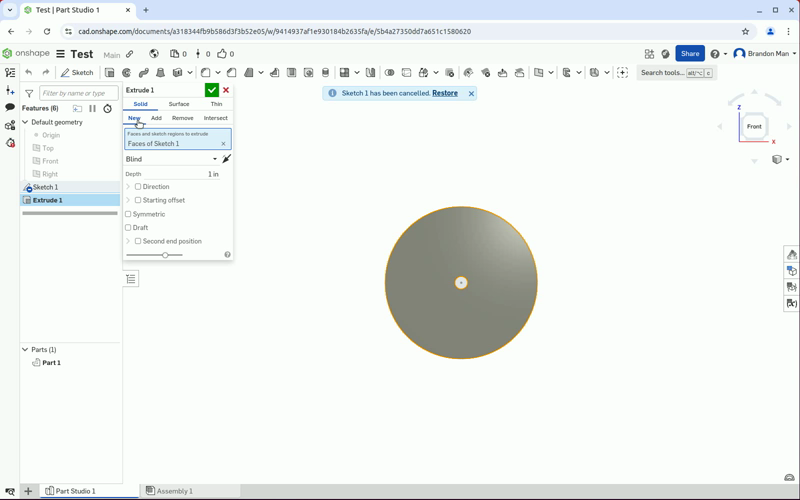
key(tab, 4)
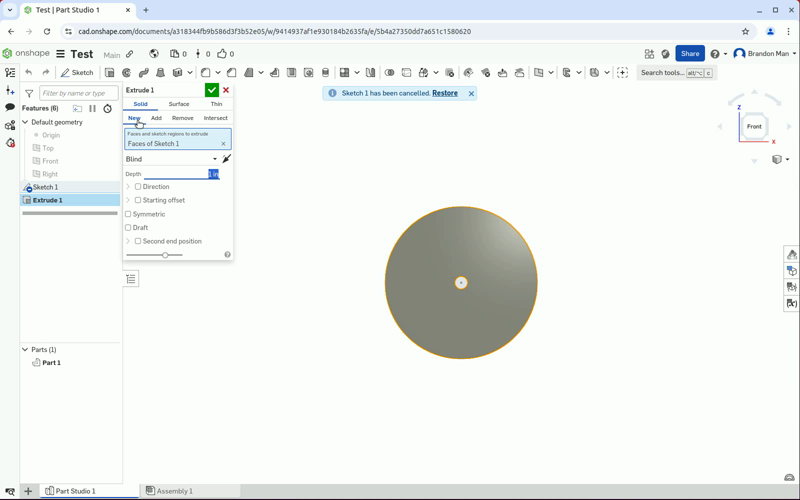
text(4.814)
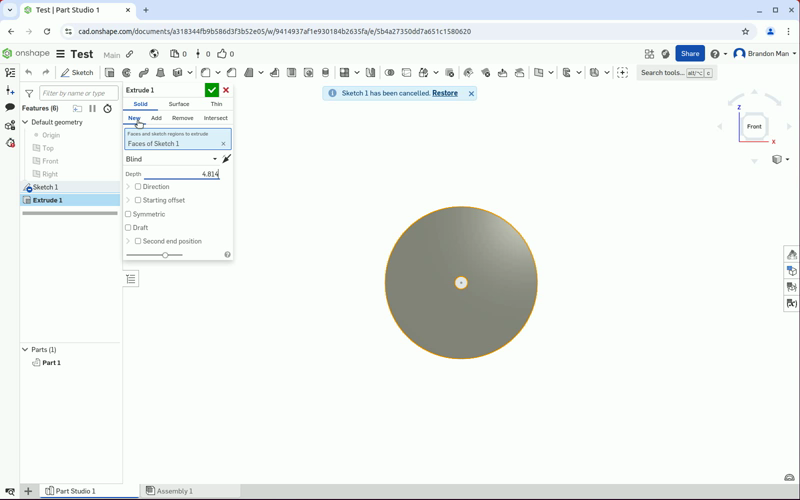
key(enter)
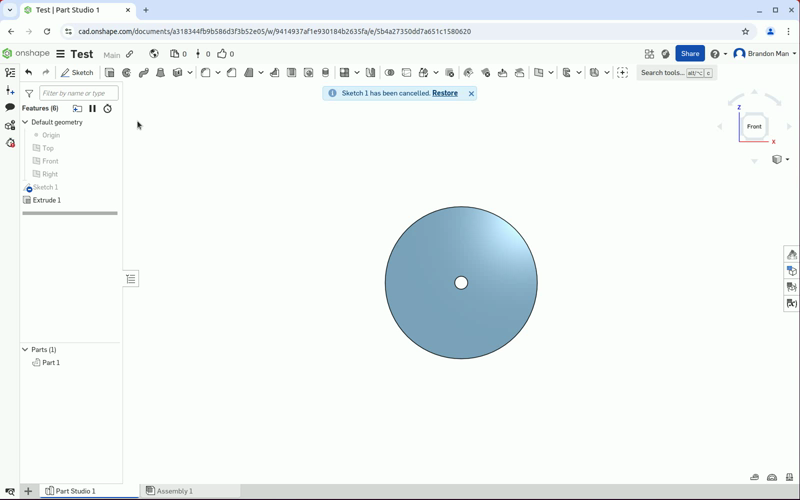
key(shift+h)
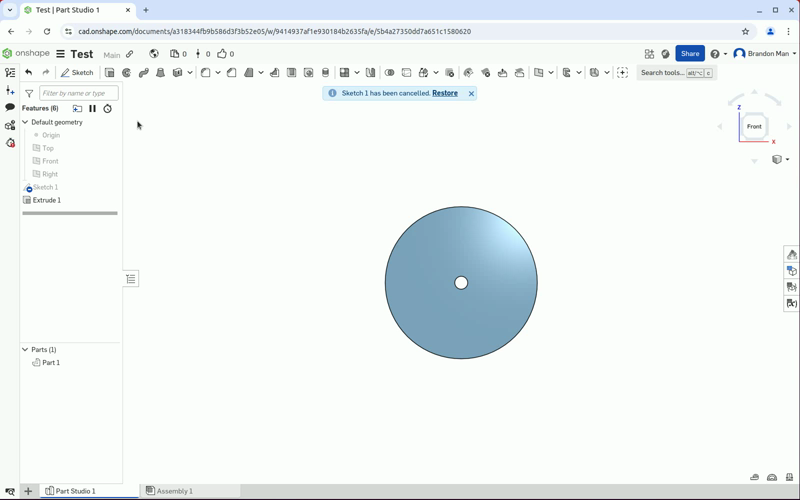
key(shift+h)
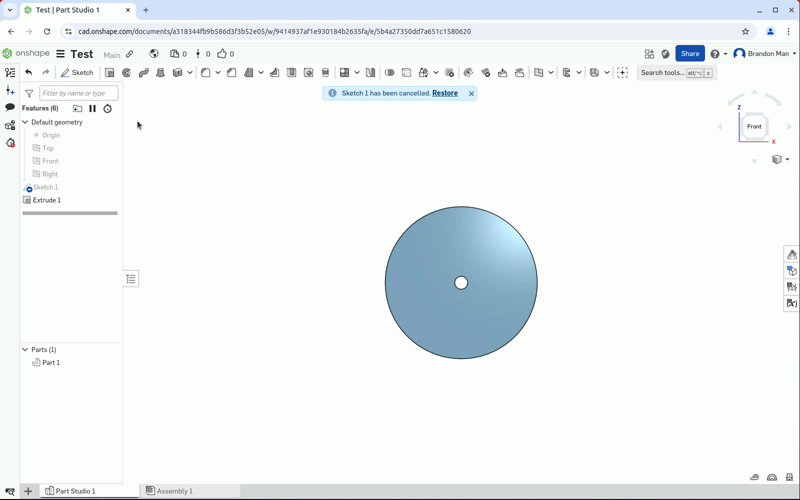
mouse_move(73, 189)
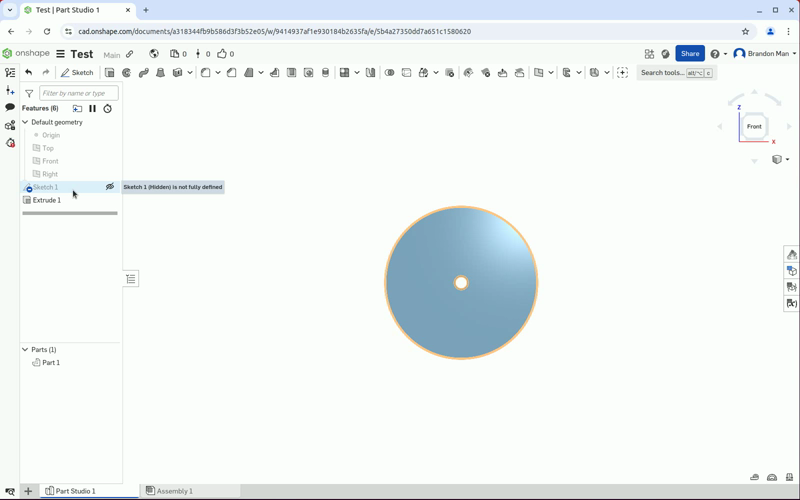
click(73, 189)
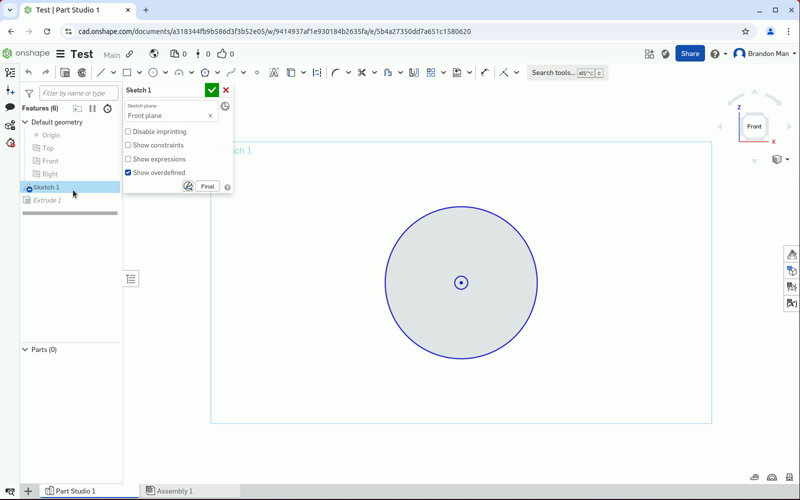
mouse_move(229, 92)
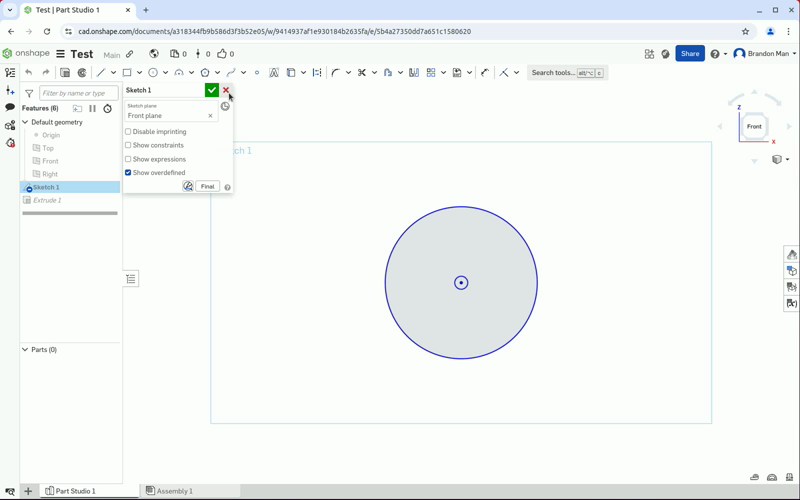
click(229, 92)
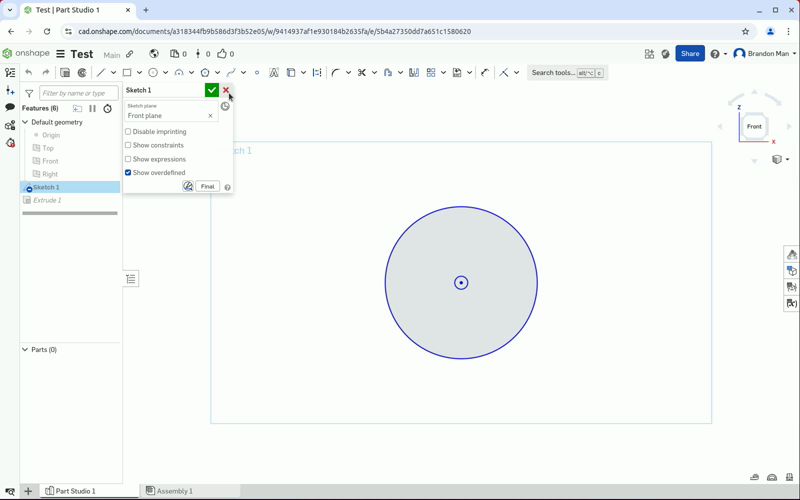
key(shift+s)
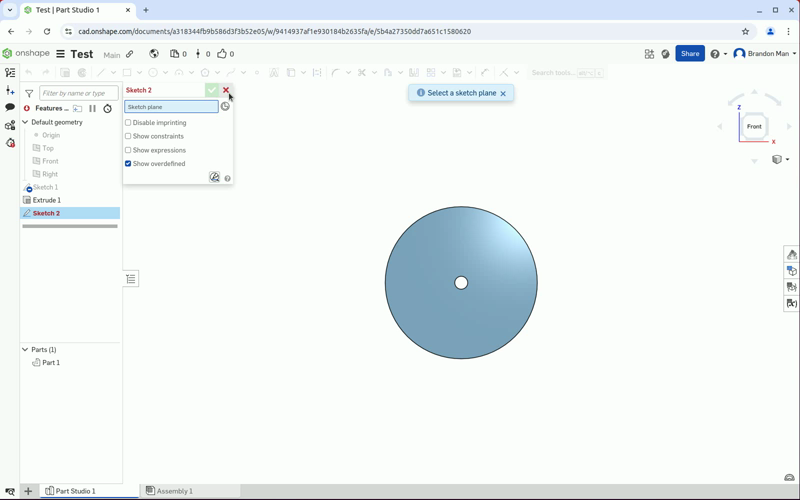
mouse_move(73, 163)
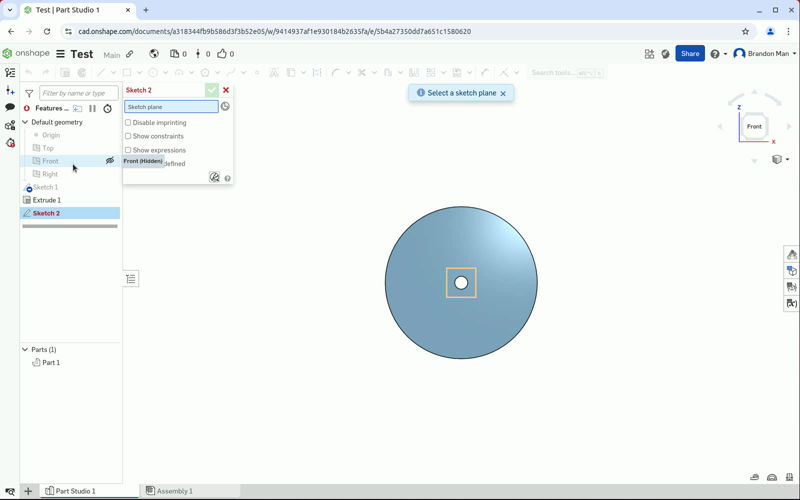
click(73, 163)
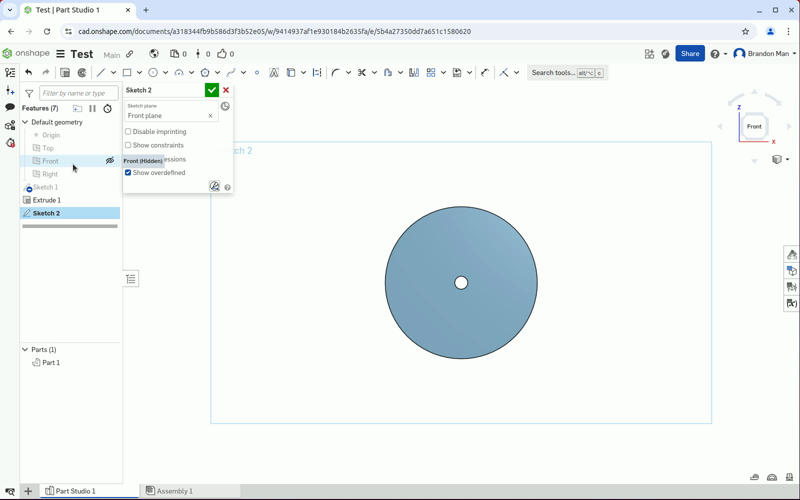
mouse_move(73, 352)
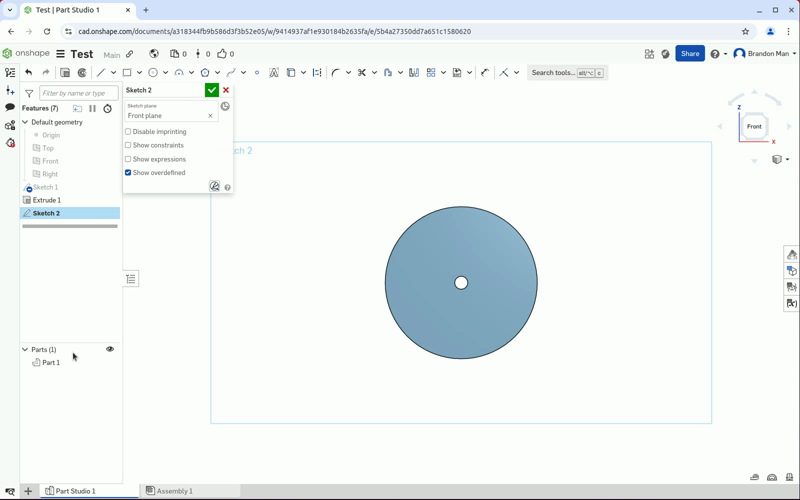
key(y)
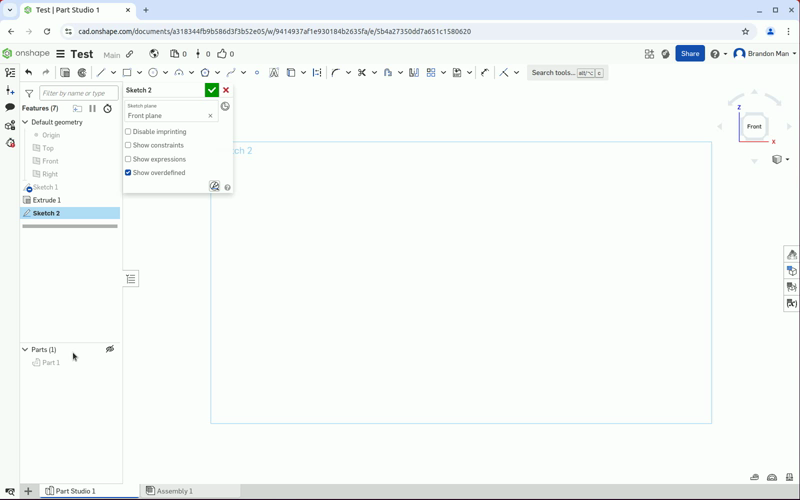
key(c)
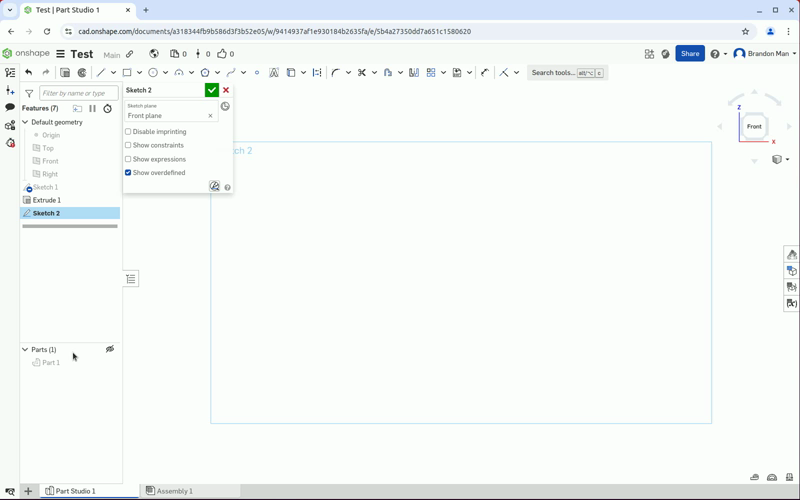
key_down(shift)
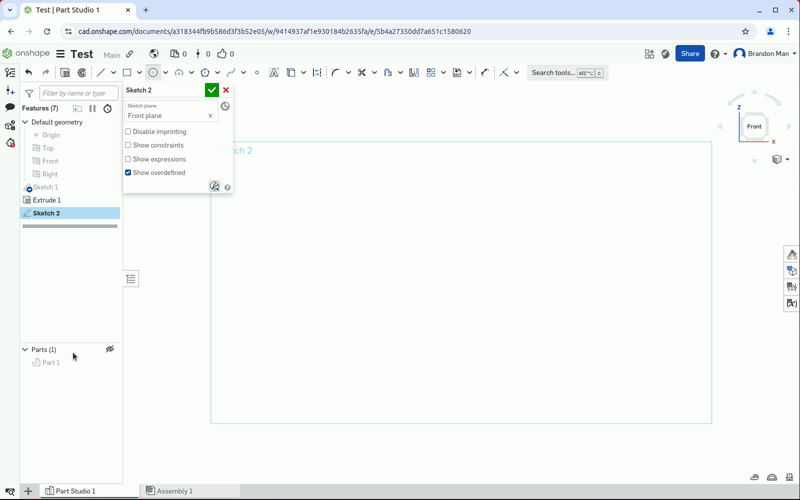
mouse_move(555, 282)
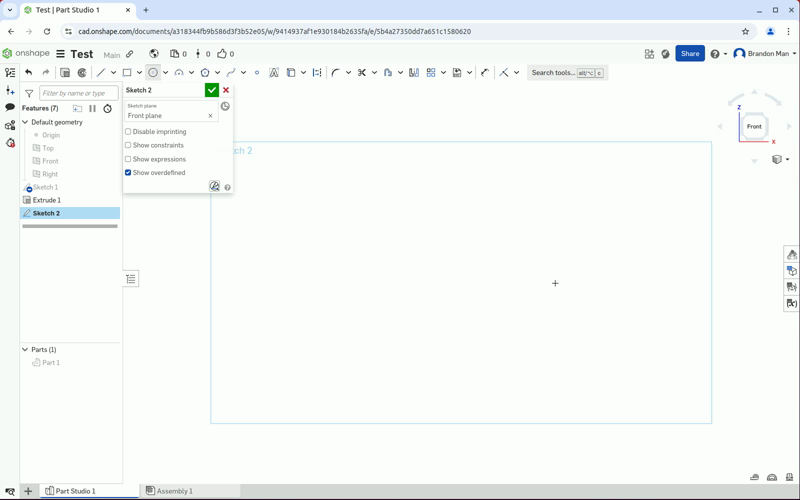
click(555, 282)
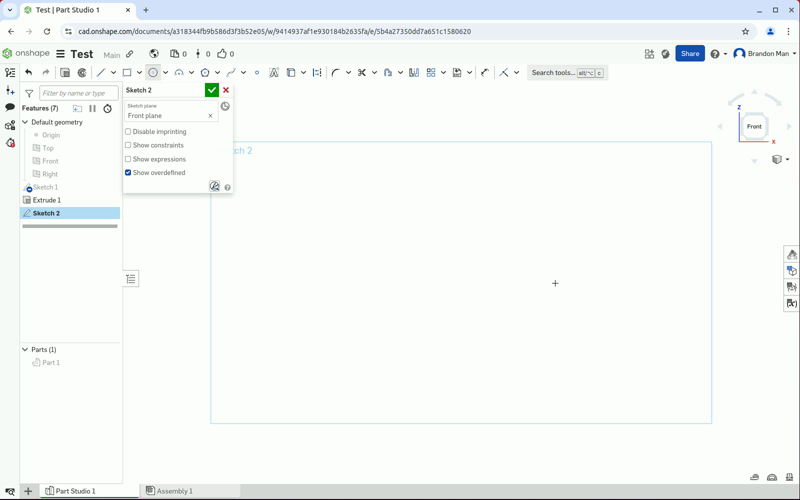
key_up(shift)
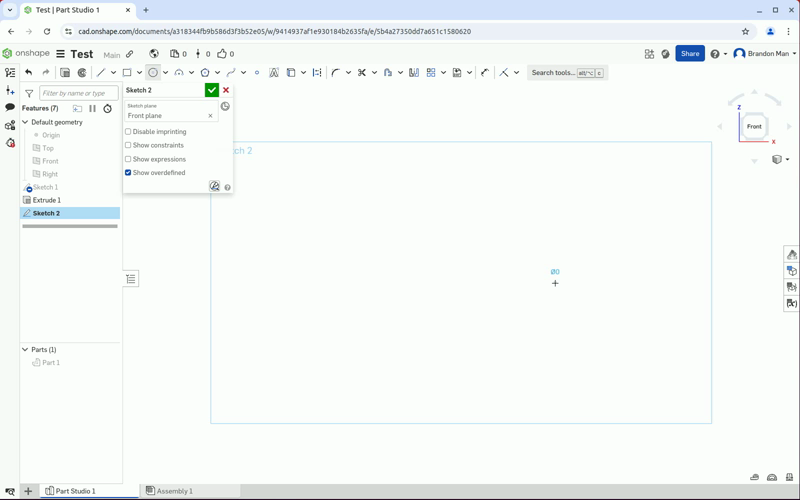
mouse_move(573, 282)
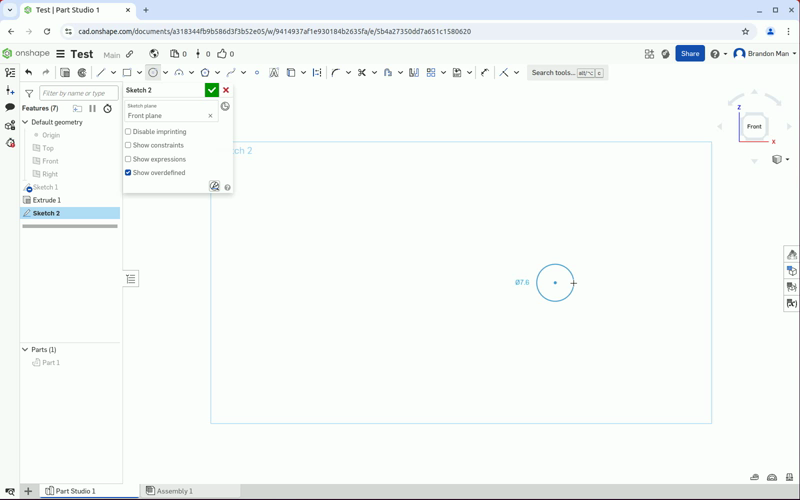
click(573, 282)
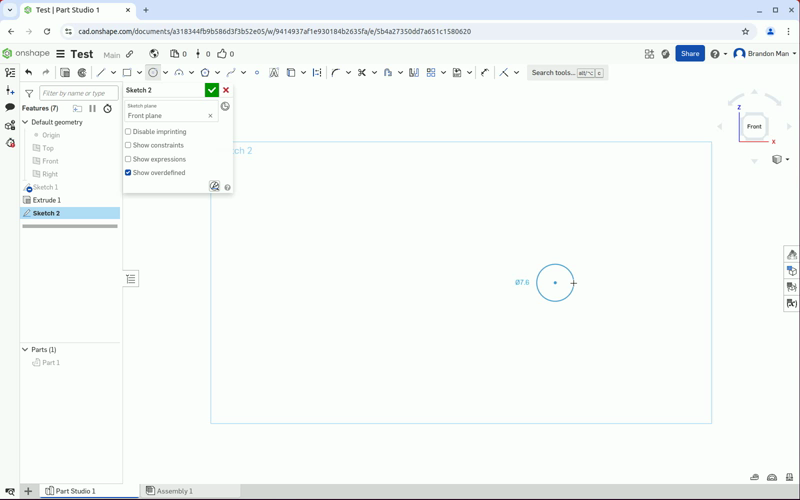
key(esc)
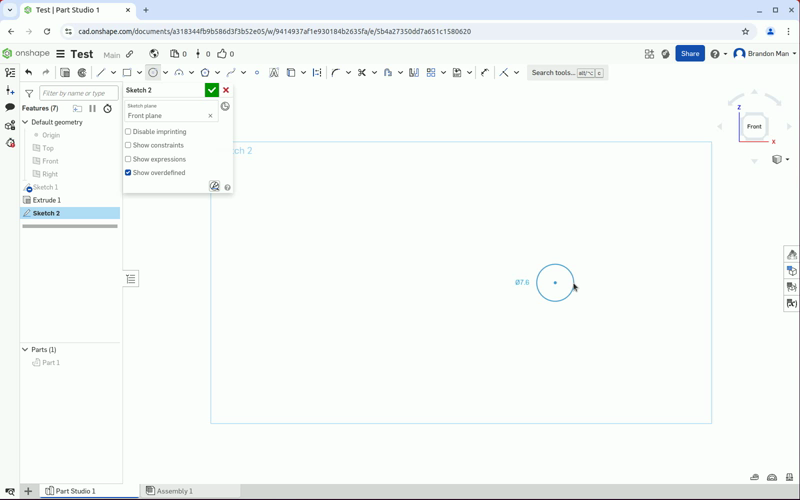
key(c)
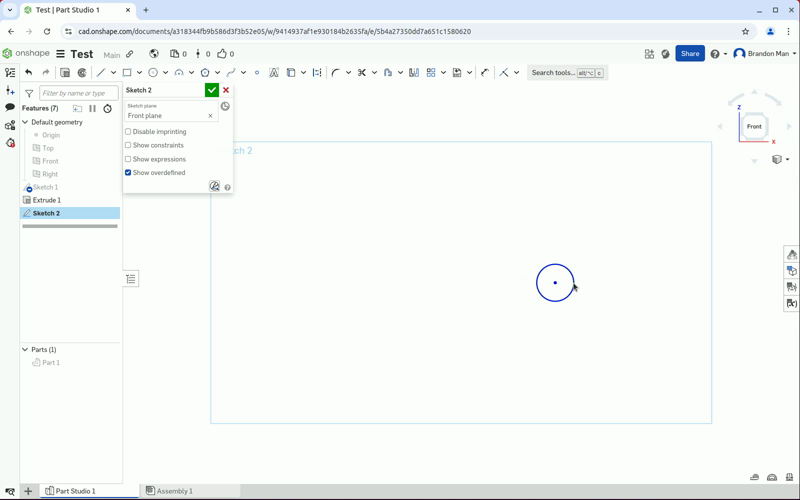
key_down(shift)
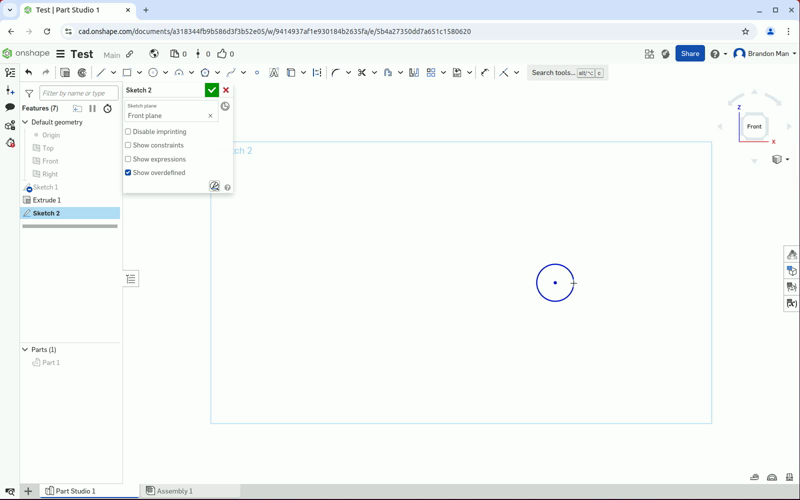
mouse_move(555, 282)
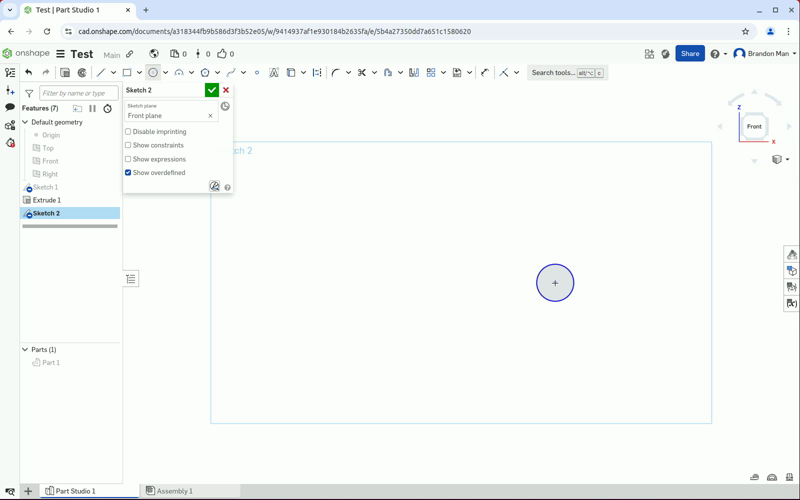
click(555, 282)
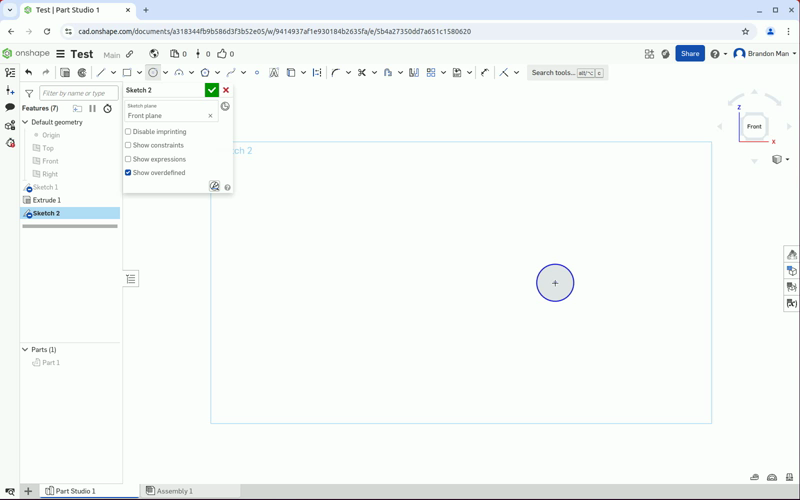
key_up(shift)
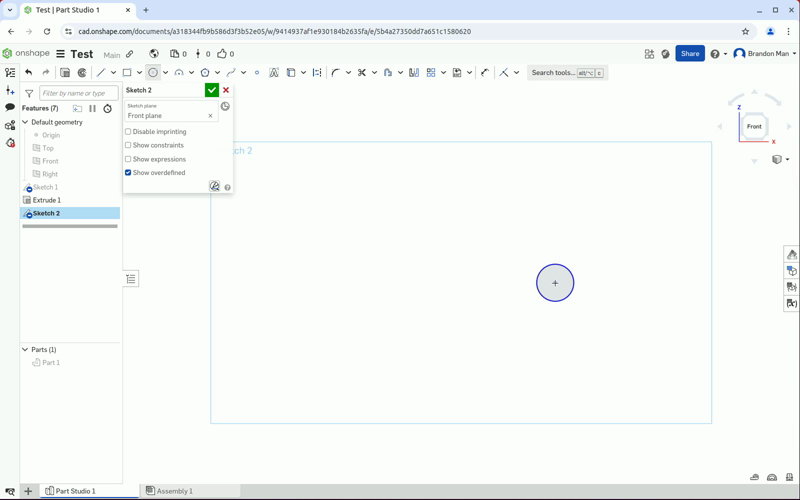
mouse_move(561, 282)
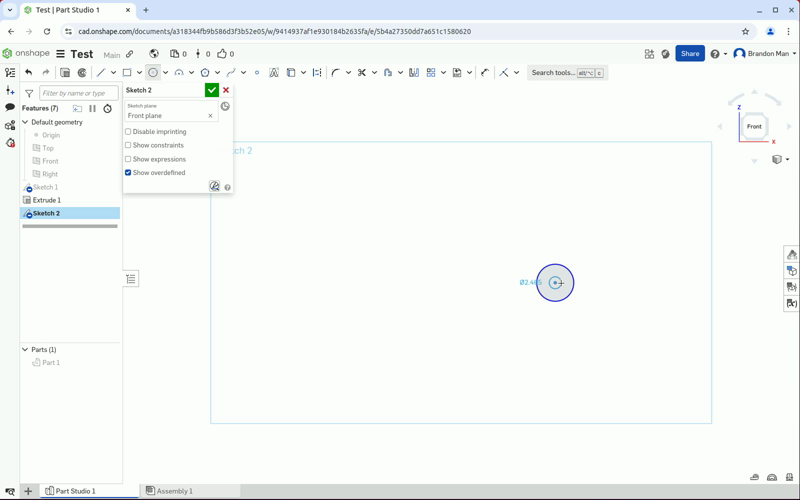
click(561, 282)
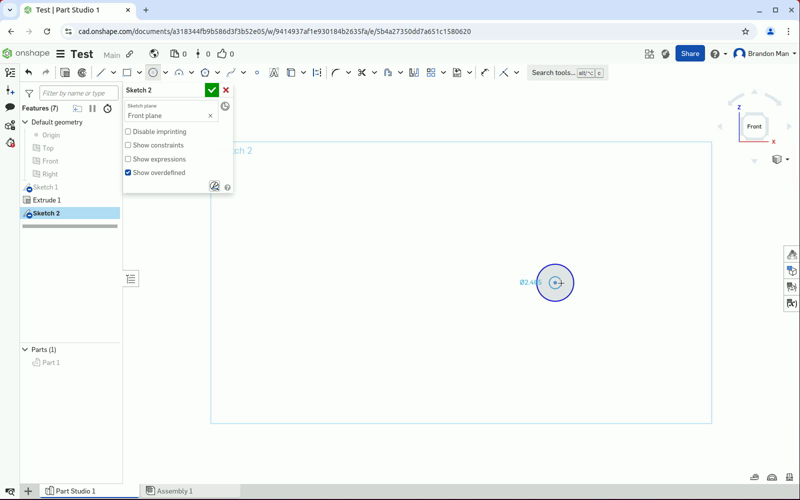
key(esc)
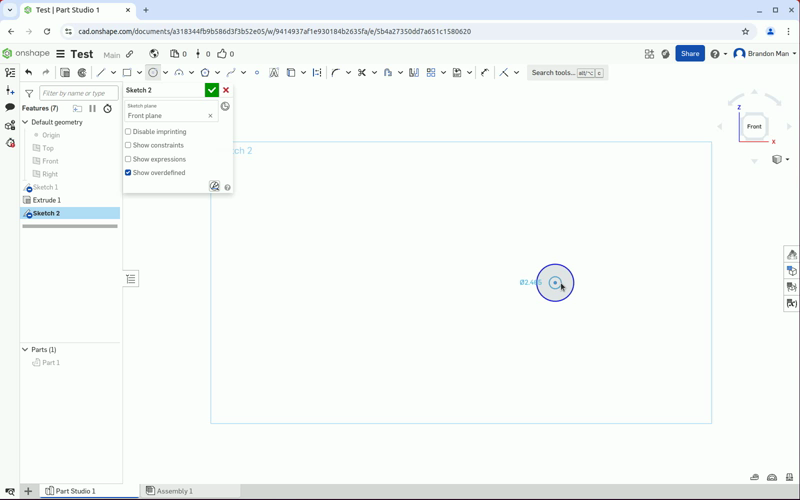
mouse_move(557, 298)
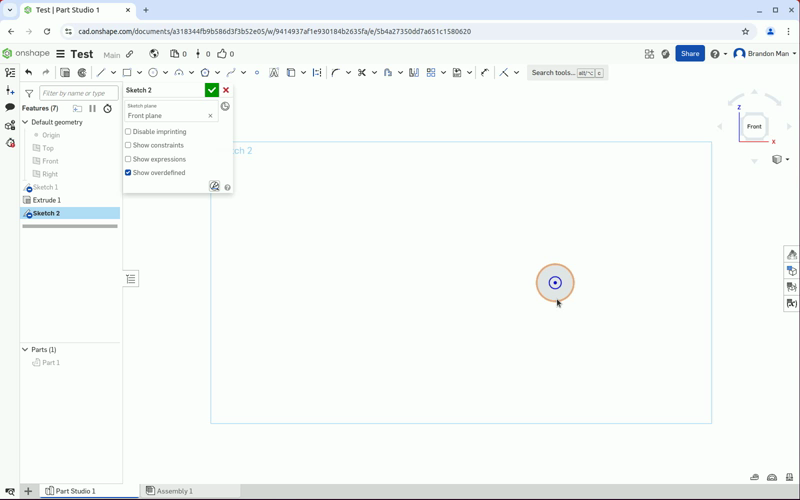
scroll(6)
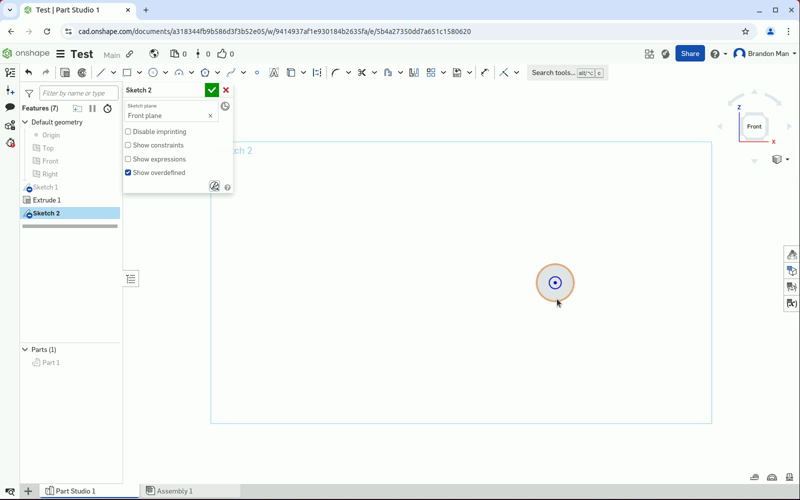
scroll(6)
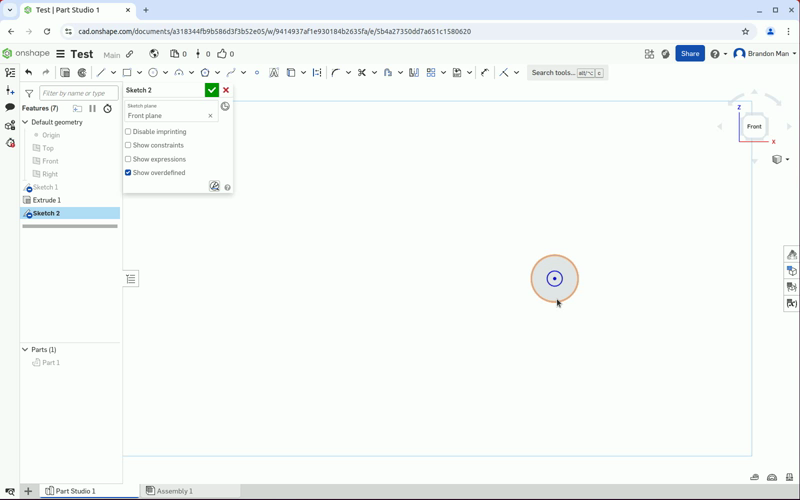
scroll(6)
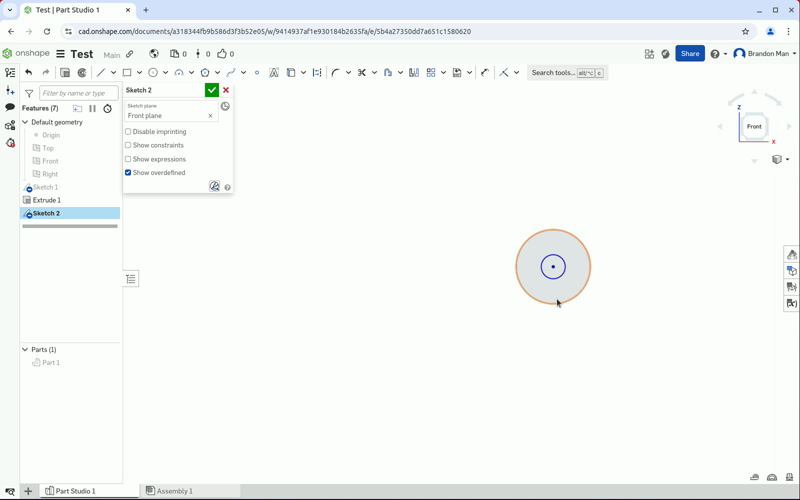
scroll(6)
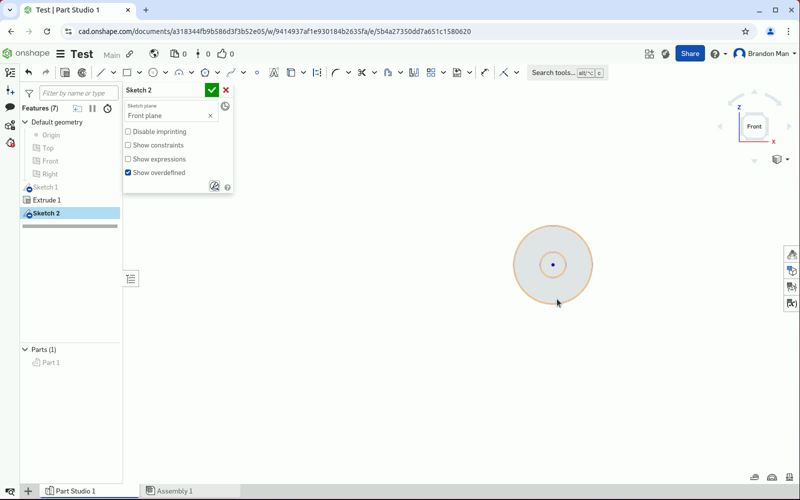
scroll(6)
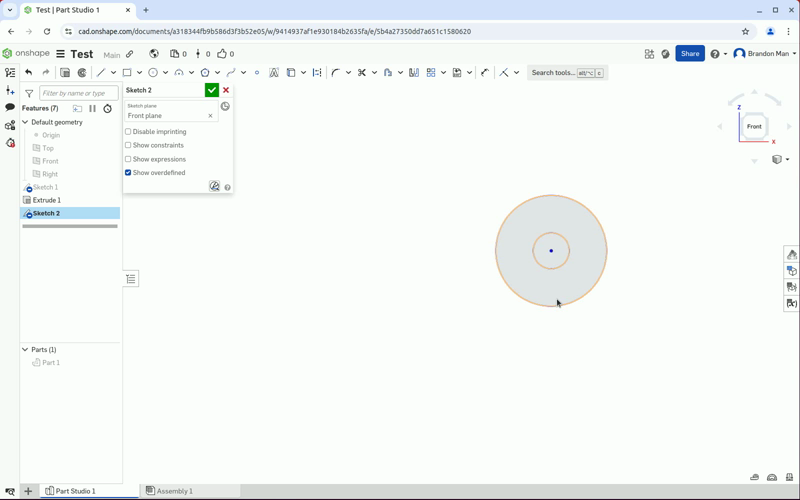
scroll(6)
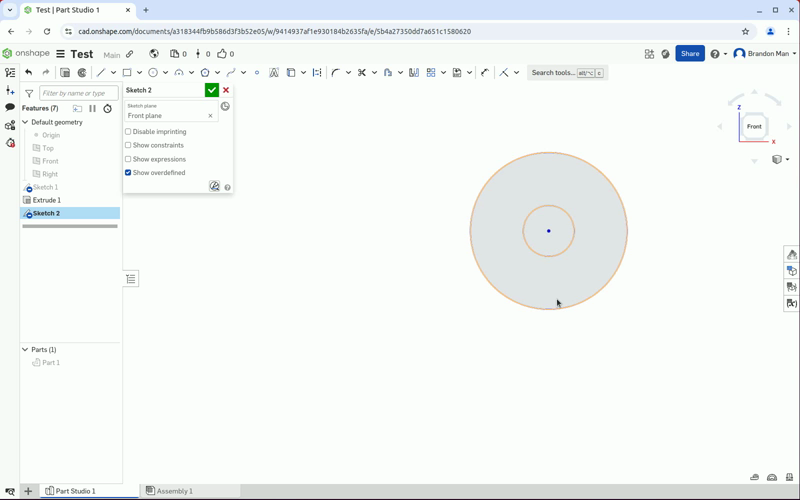
scroll(6)
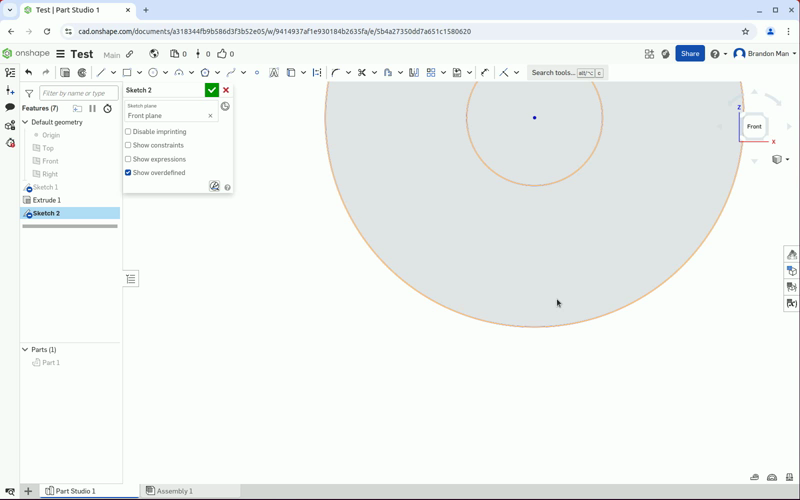
click(557, 298)
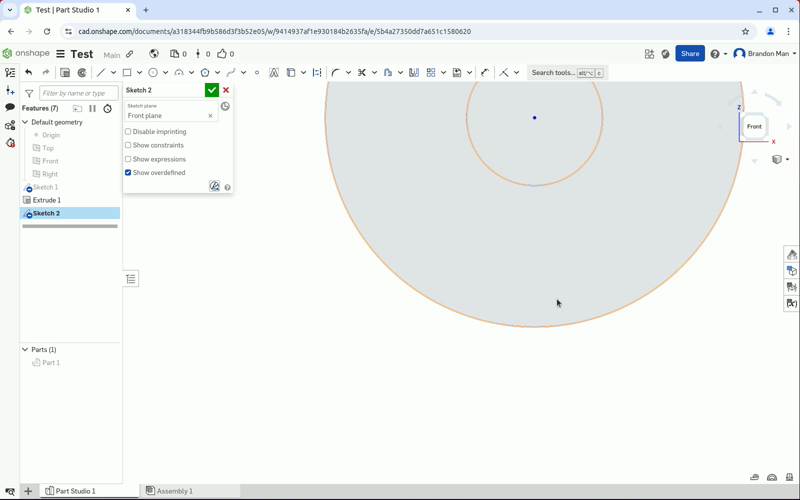
scroll(-6)
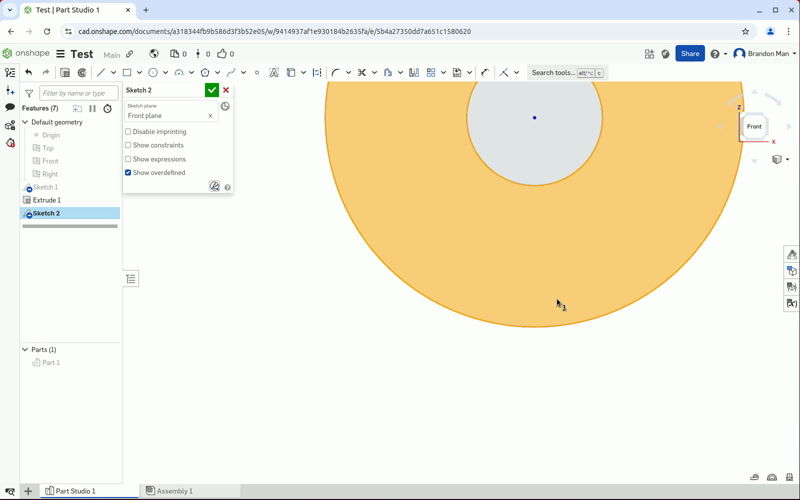
scroll(-6)
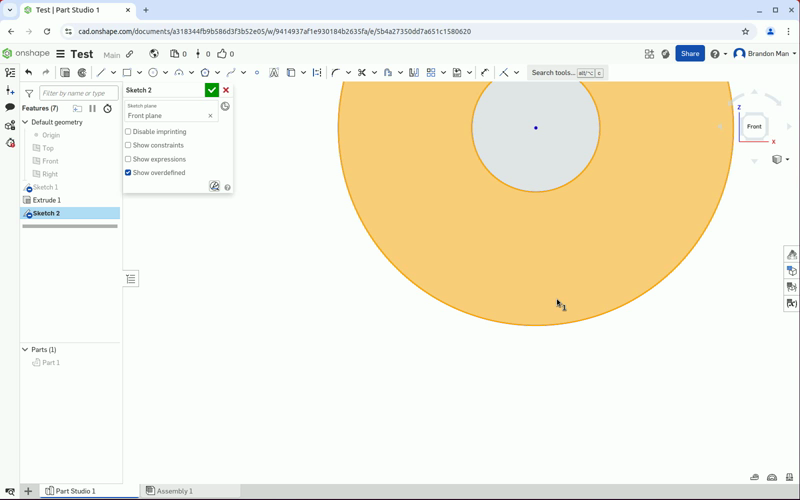
scroll(-6)
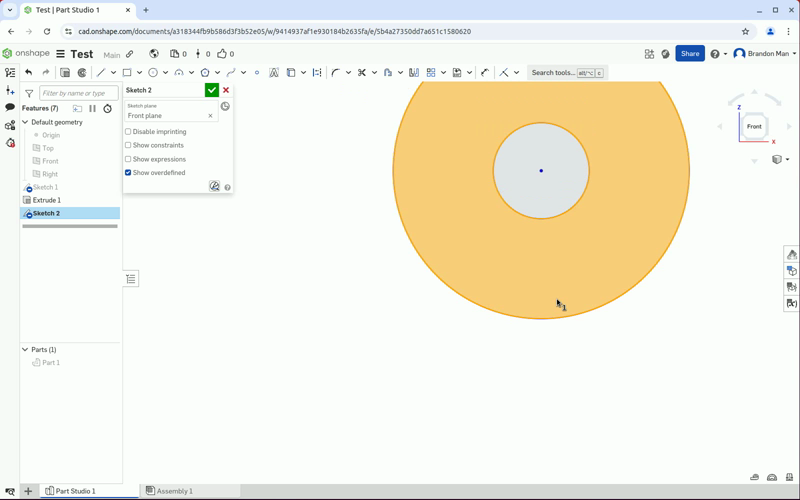
scroll(-6)
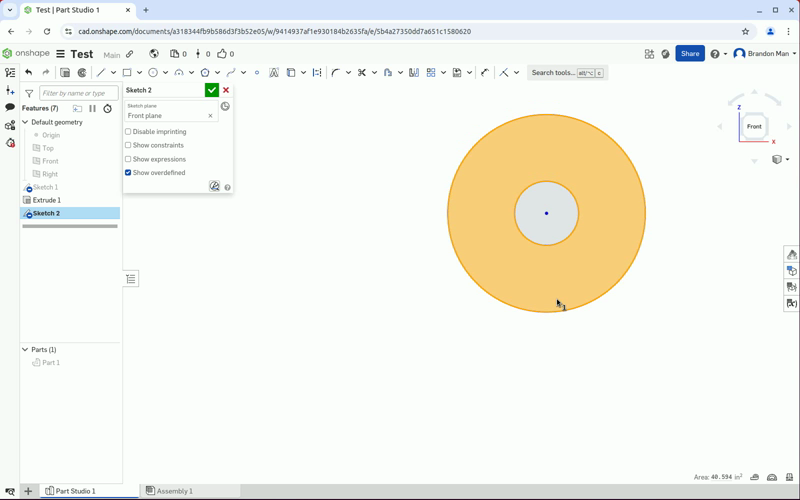
scroll(-6)
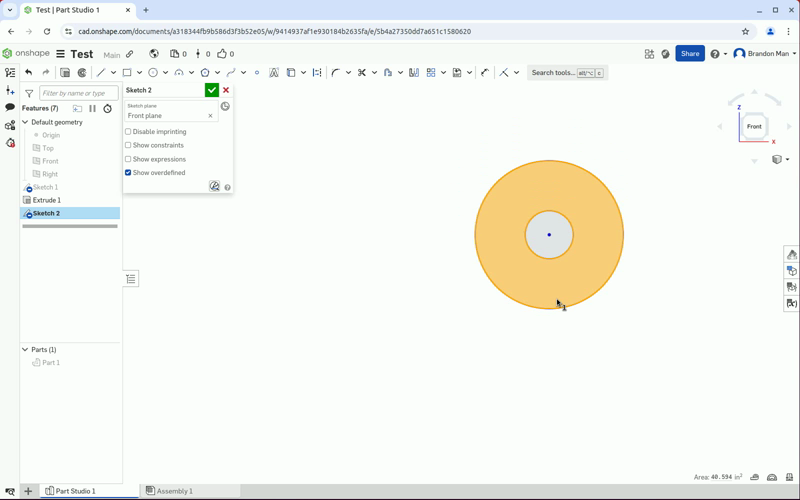
scroll(-6)
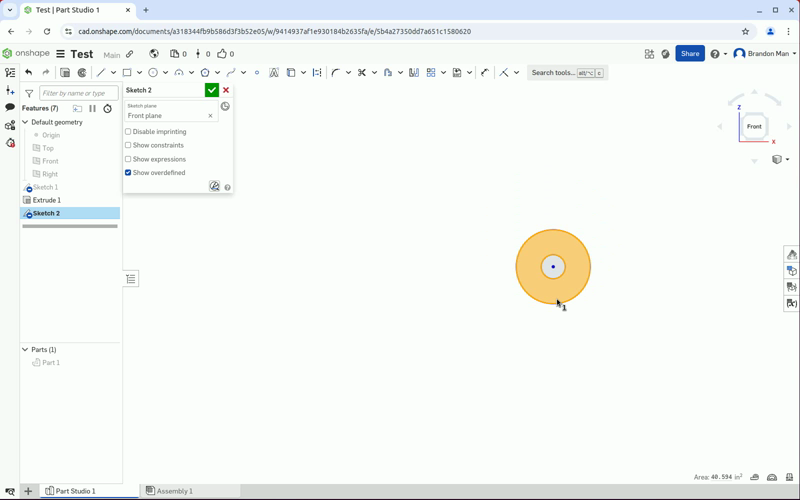
scroll(-6)
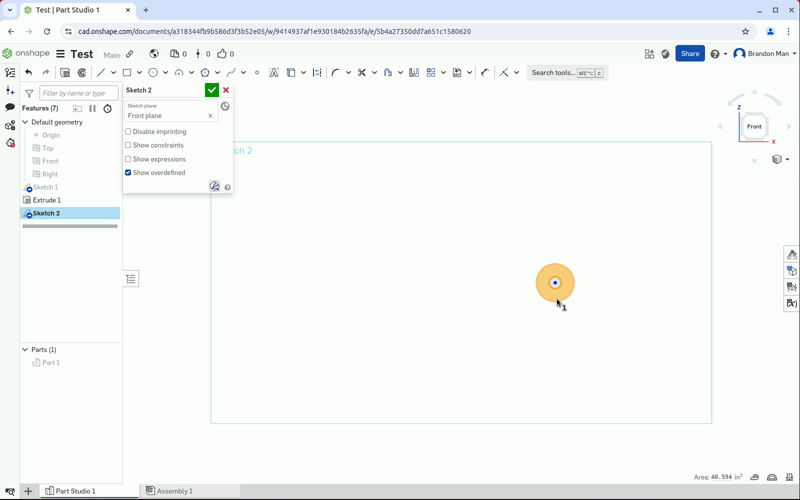
mouse_move(73, 352)
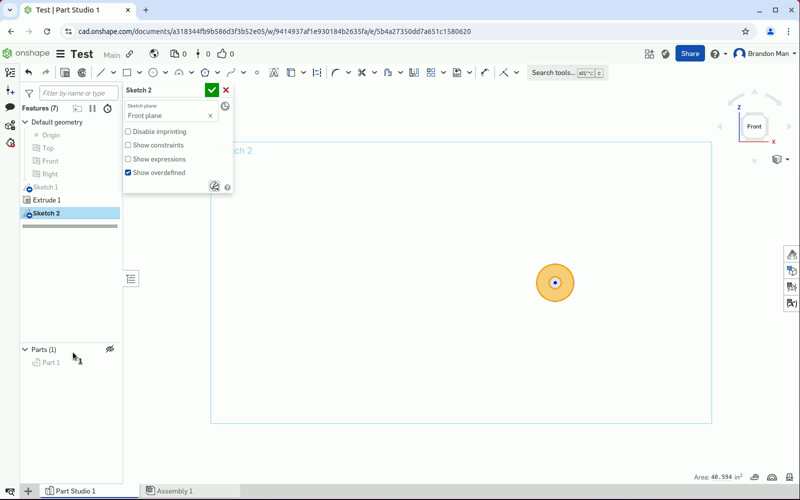
key(shift+y)
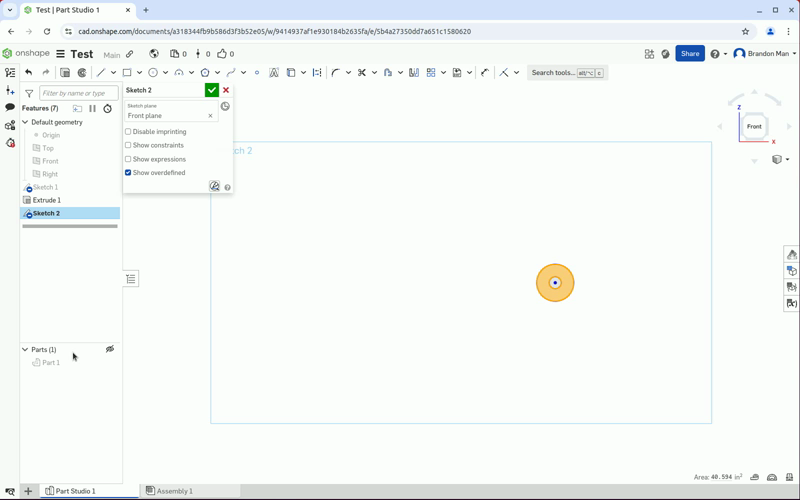
key(shift+e)
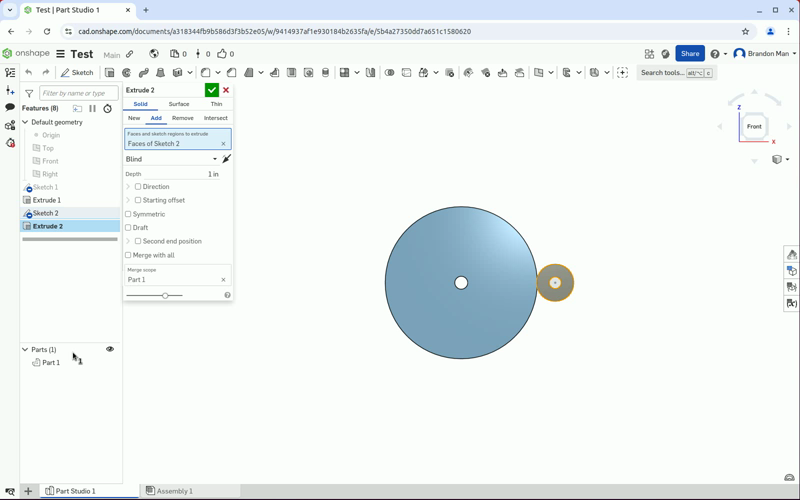
mouse_move(143, 106)
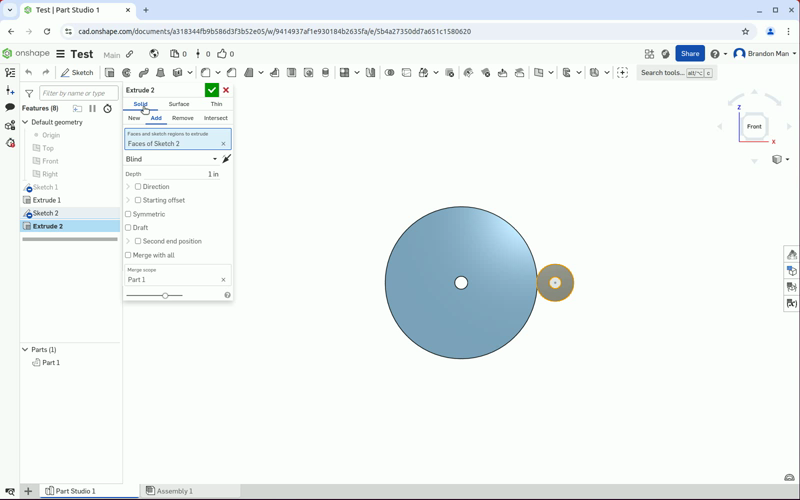
click(143, 106)
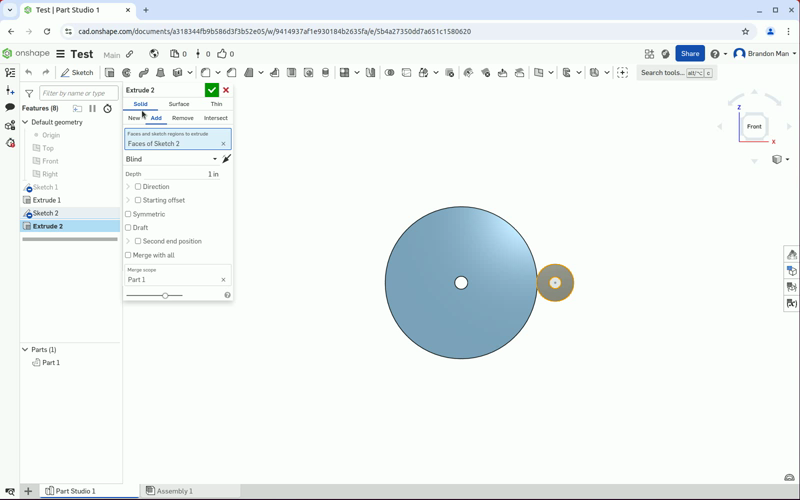
mouse_move(137, 120)
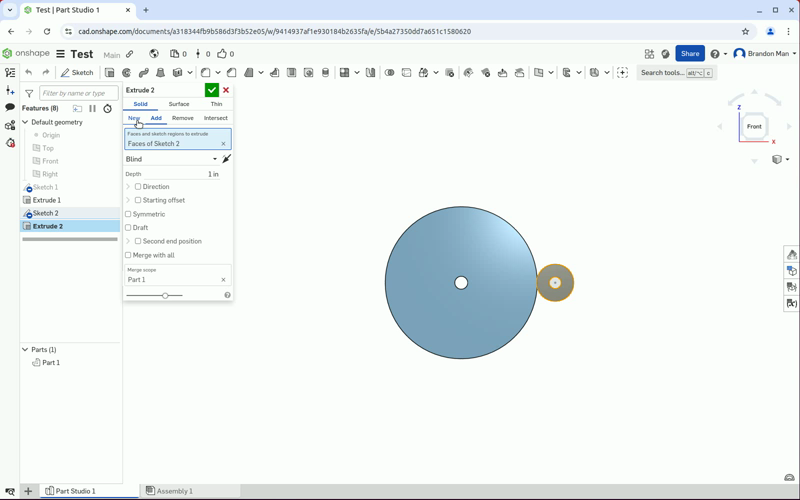
click(137, 120)
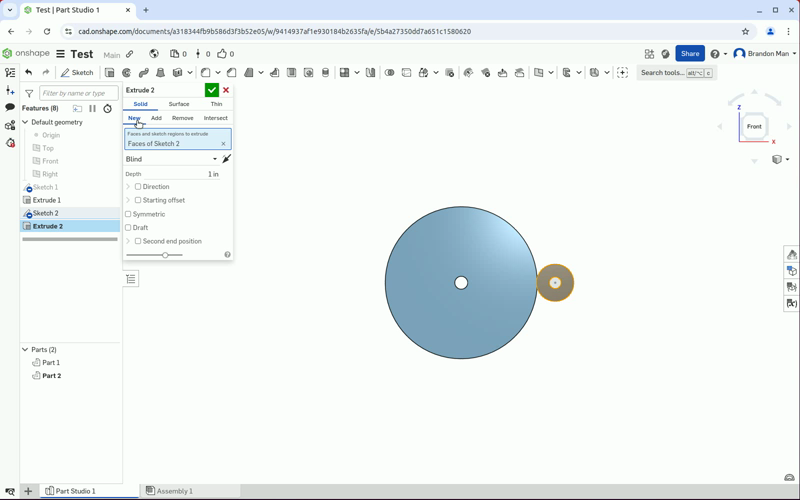
key(tab, 4)
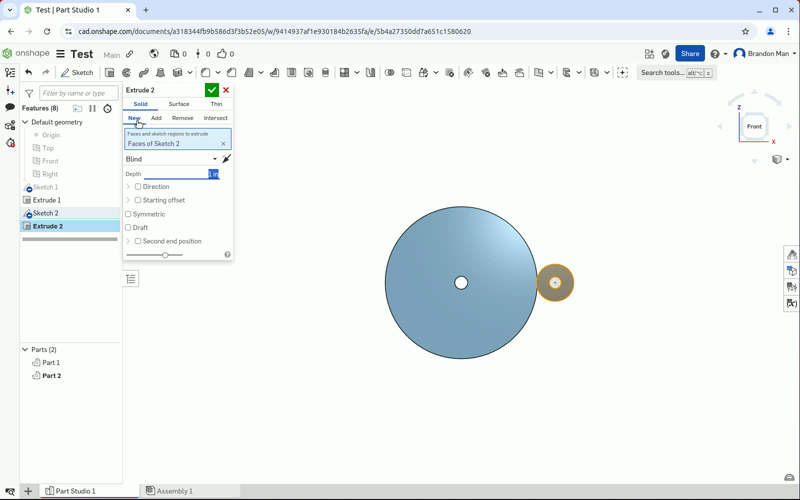
text(4.814)
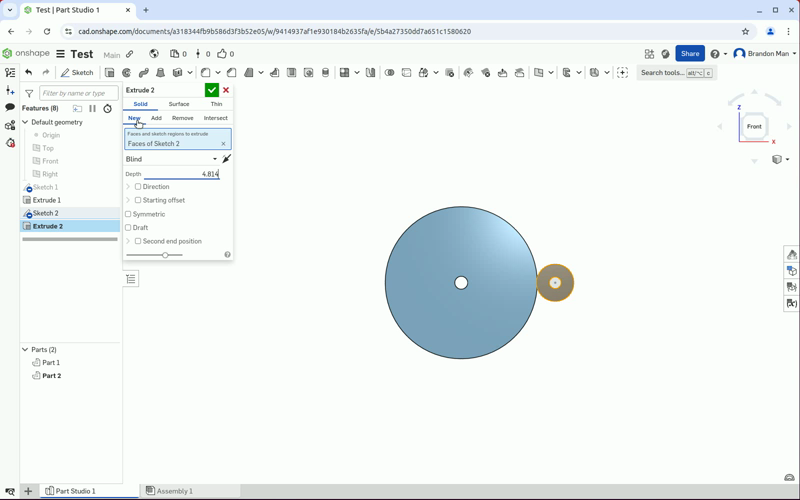
key(enter)
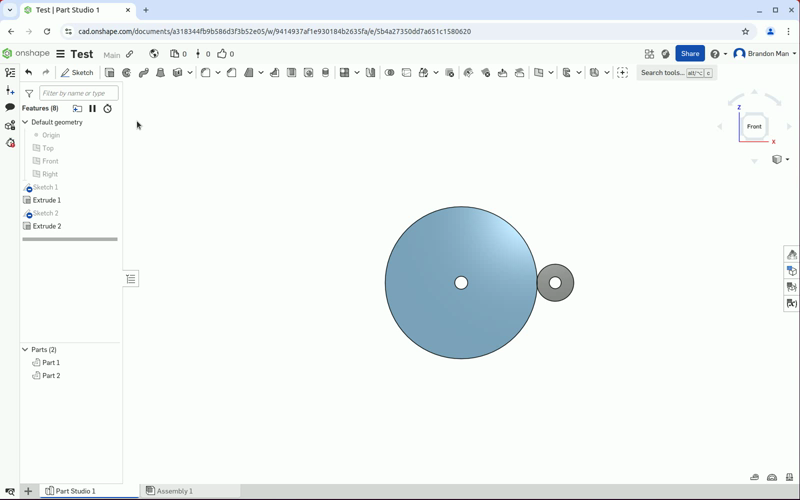
key(shift+h)
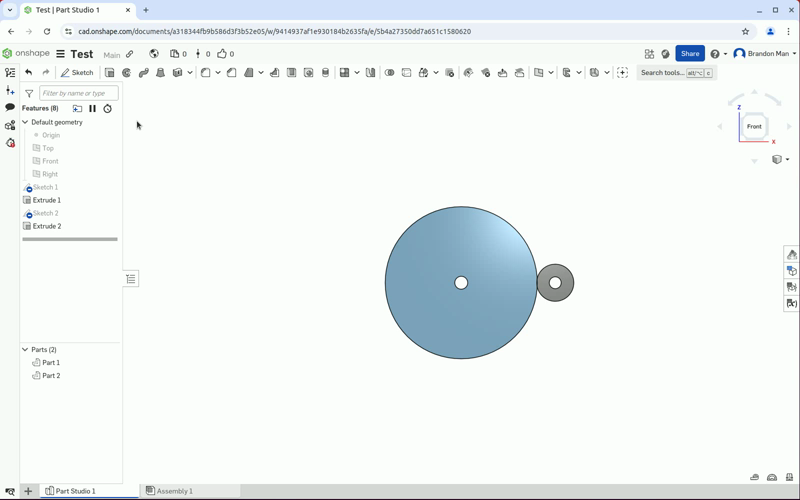
key(shift+h)
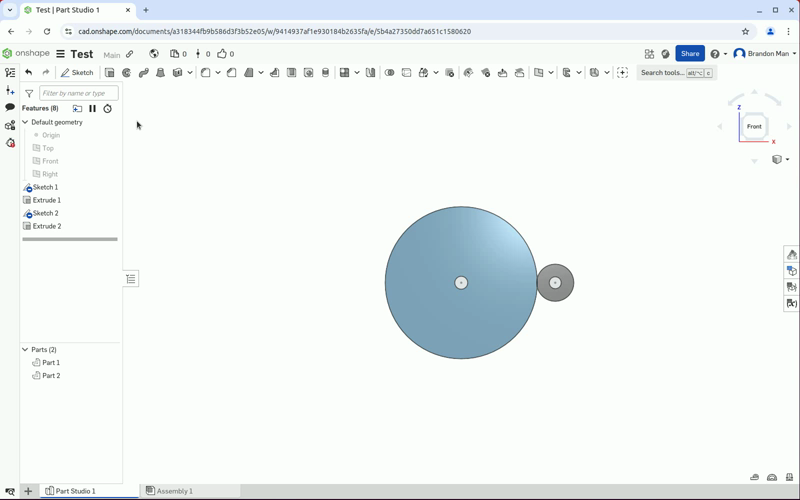
key(shift+7)
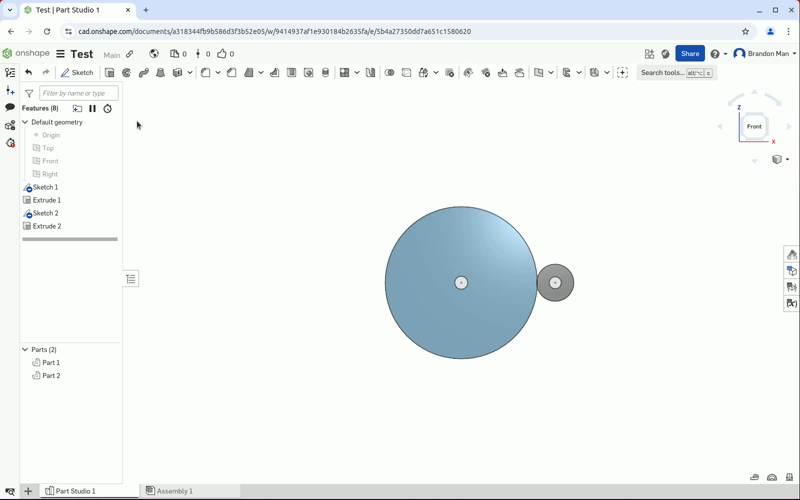
key(left, 2)
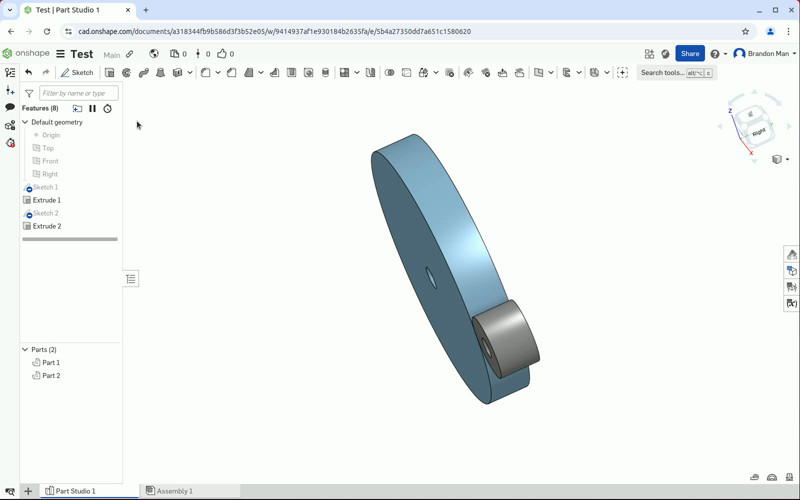
key(down, 2)
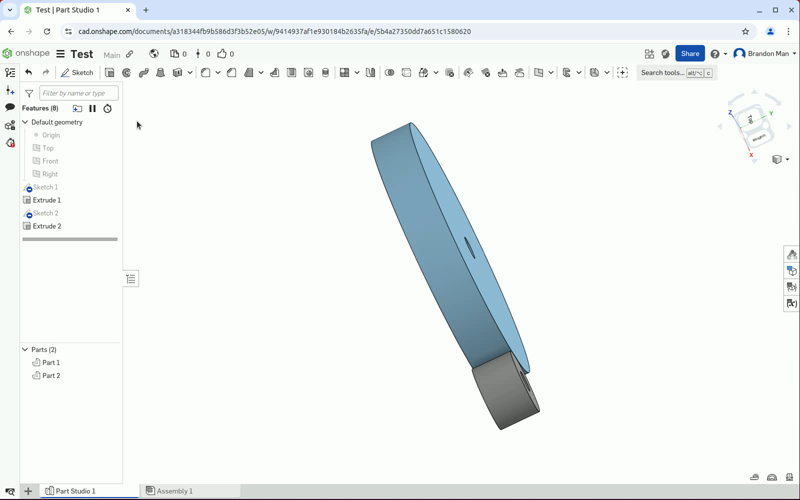
key(up, 2)
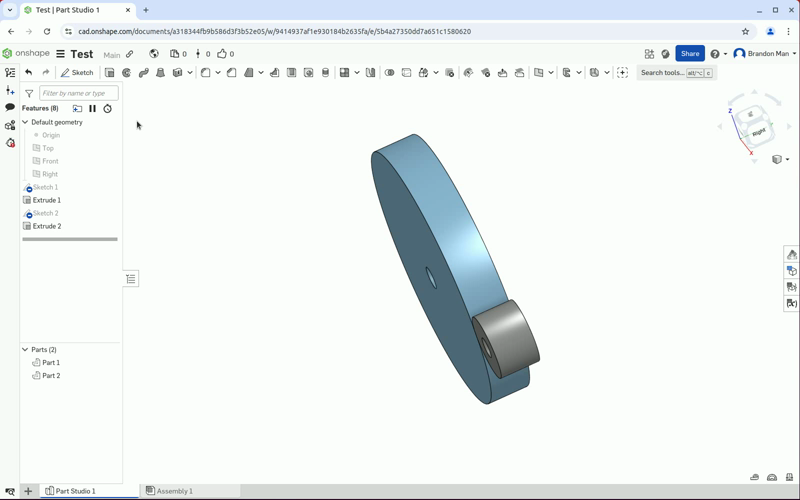
key(right, 2)
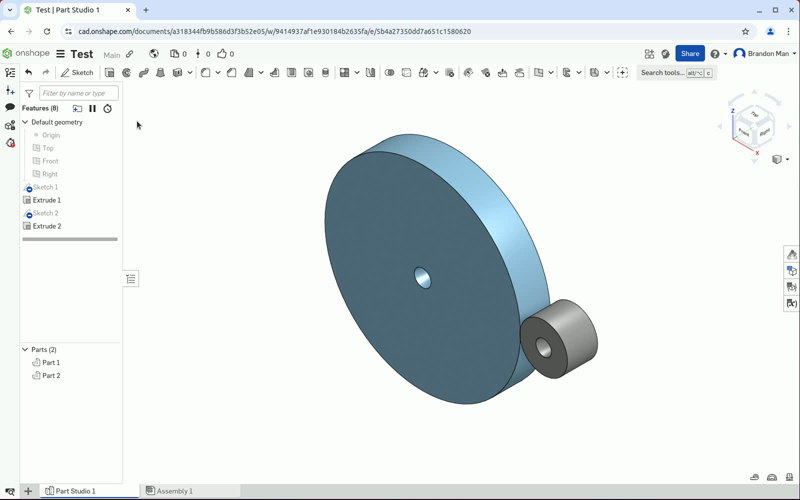
mouse_move(73, 189)
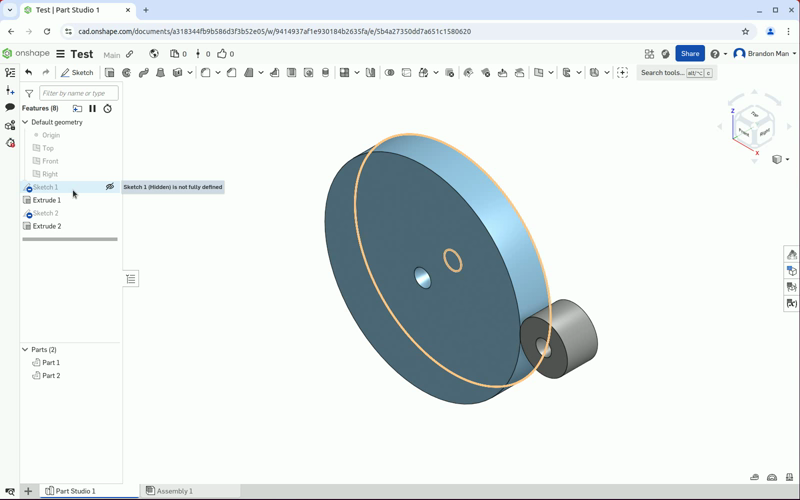
click(73, 189)